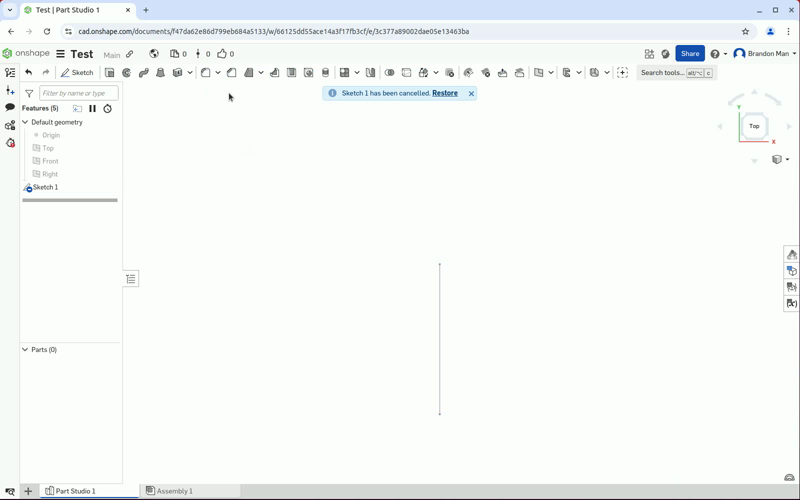
key(shift+h)
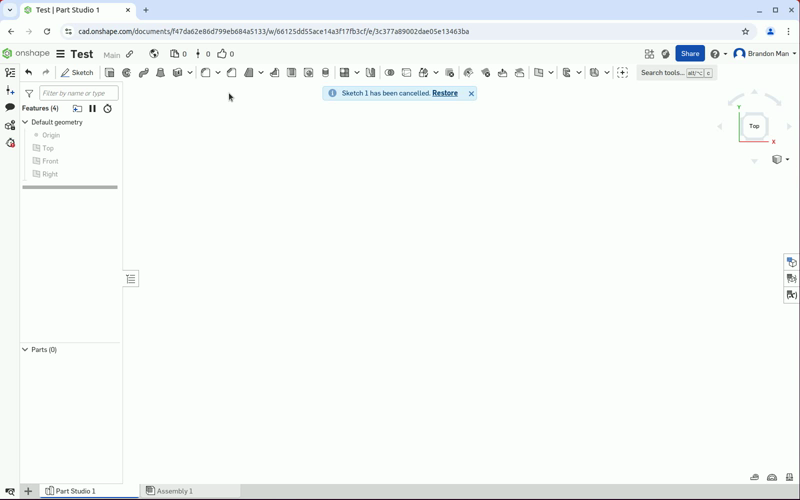
mouse_move(73, 352)
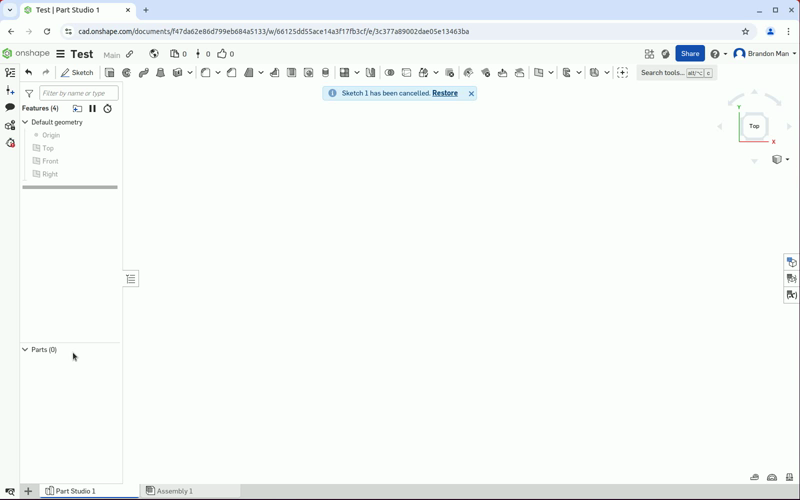
key(y)
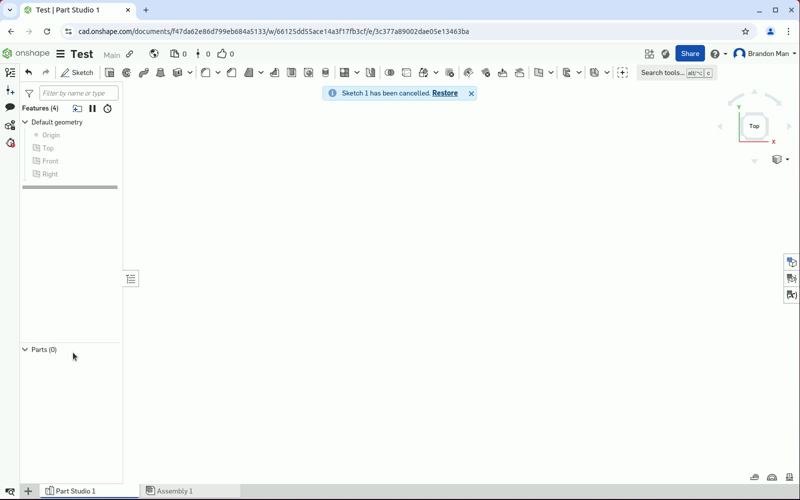
key(shift+p)
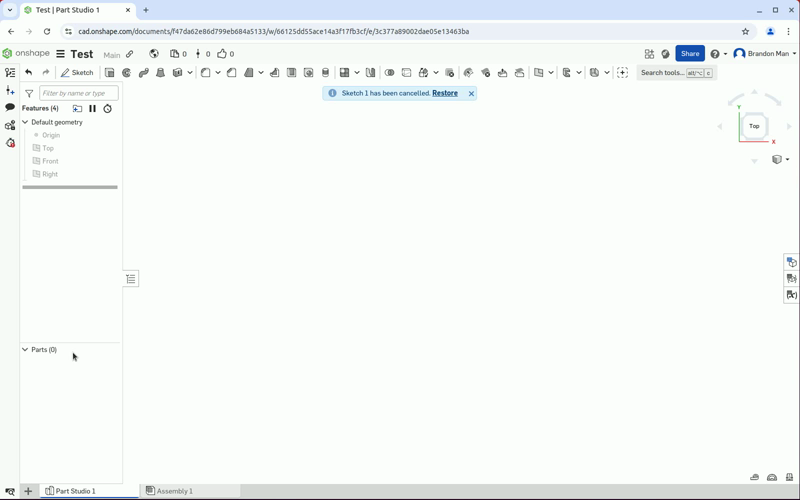
key(space)
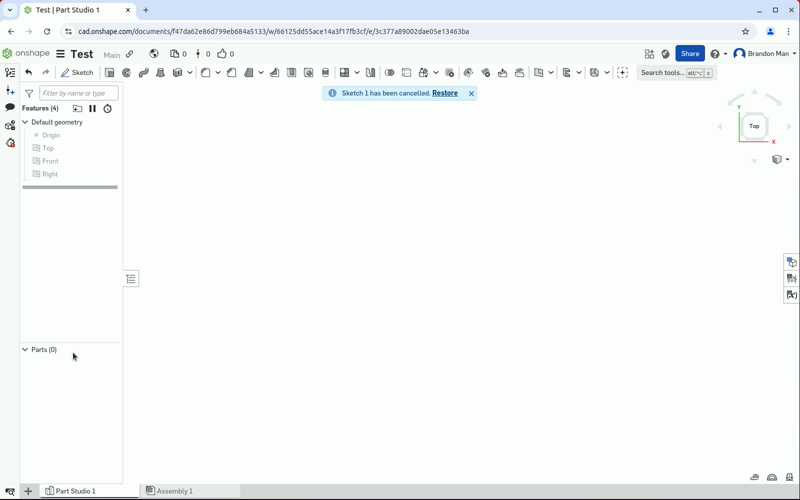
key_down(shift)
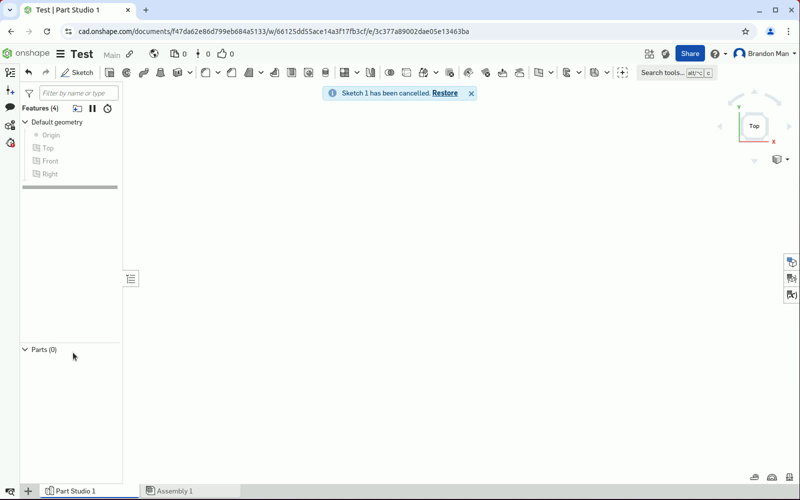
key(up)
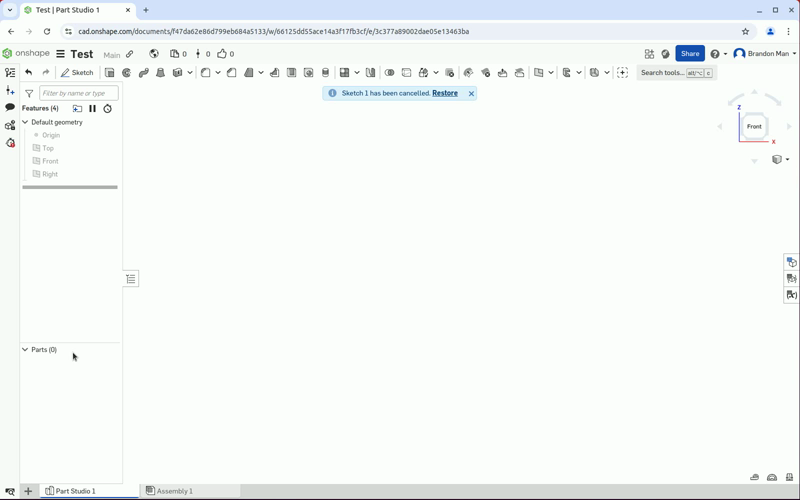
key_up(shift)
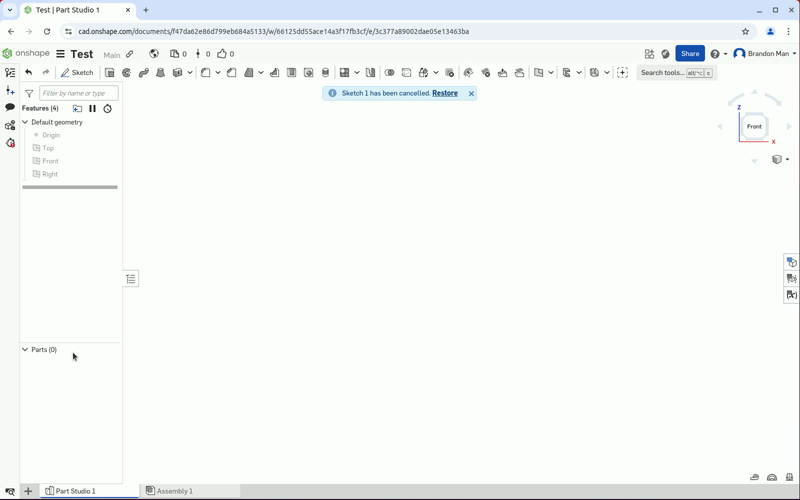
mouse_move(73, 352)
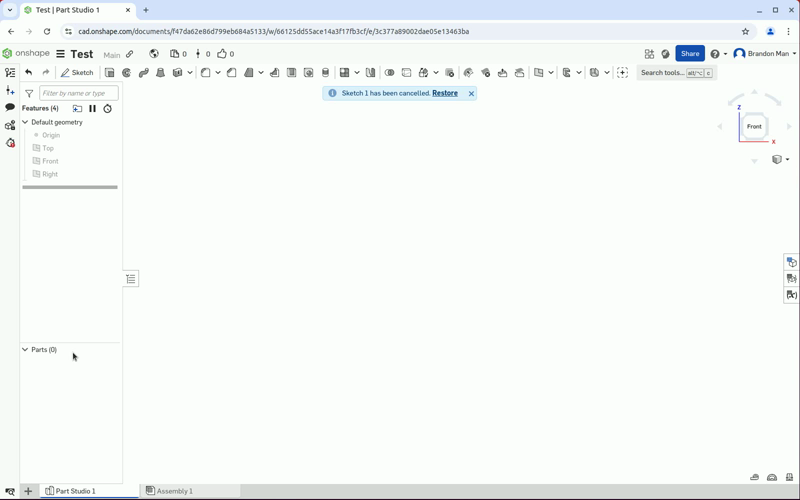
key(shift+y)
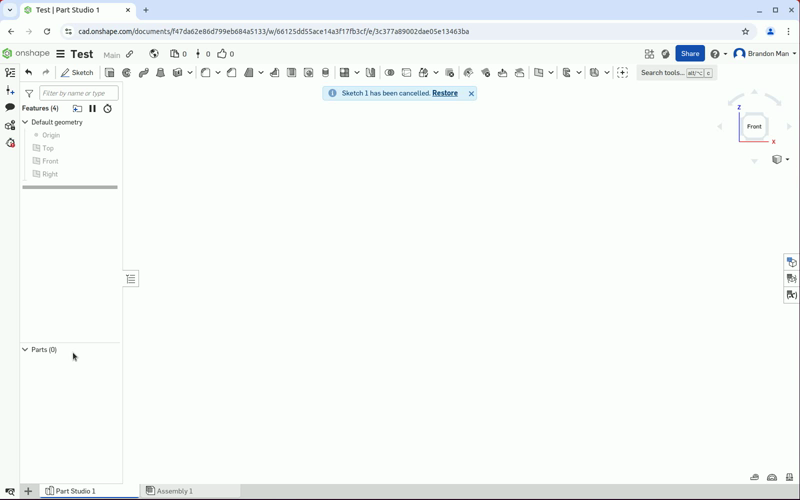
key(shift+s)
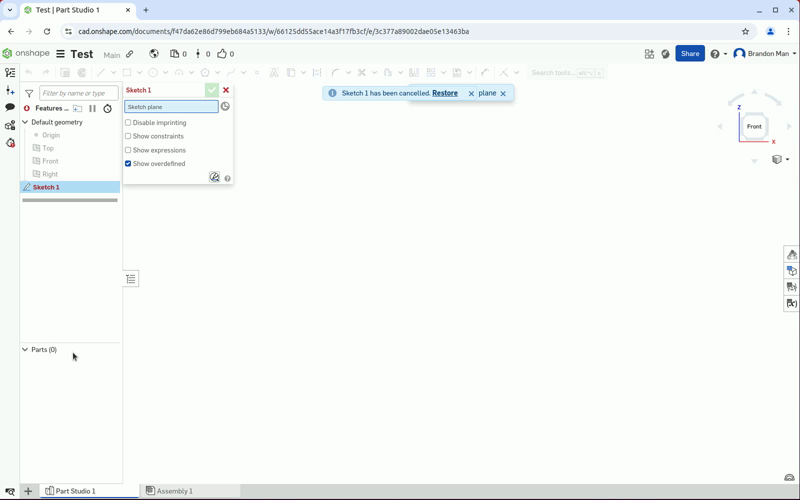
mouse_move(73, 163)
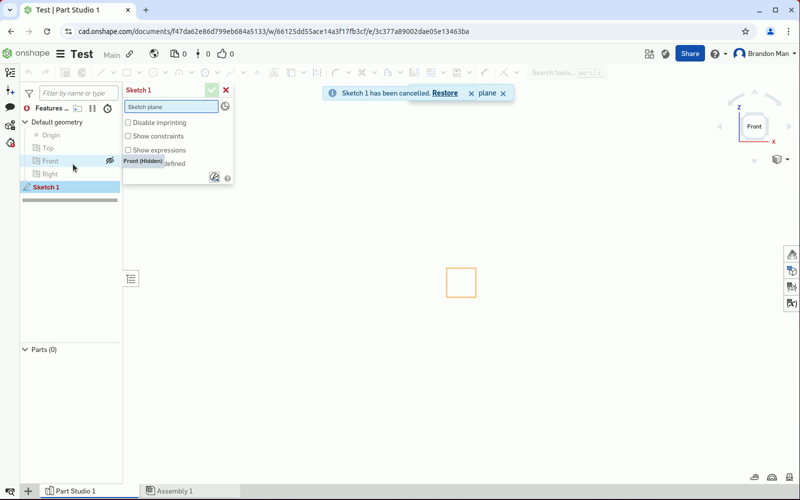
click(73, 163)
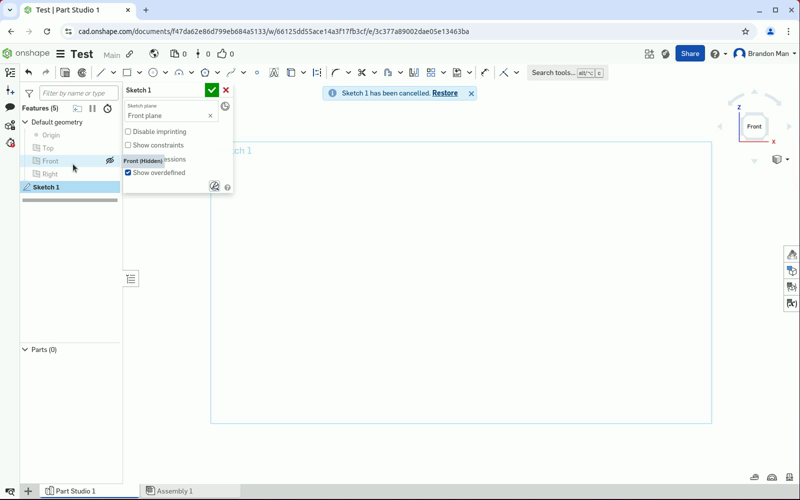
mouse_move(73, 352)
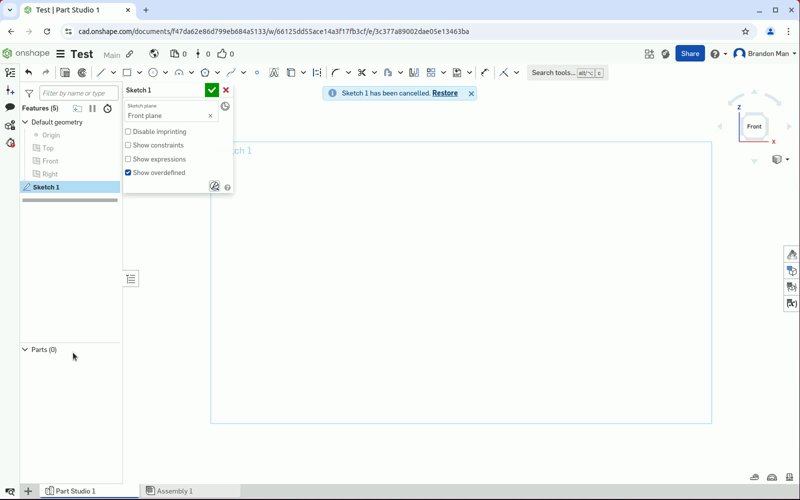
key(y)
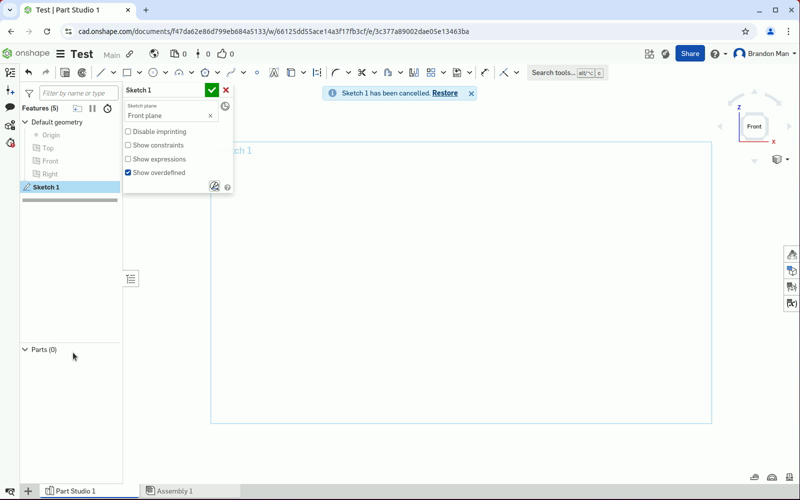
key(l)
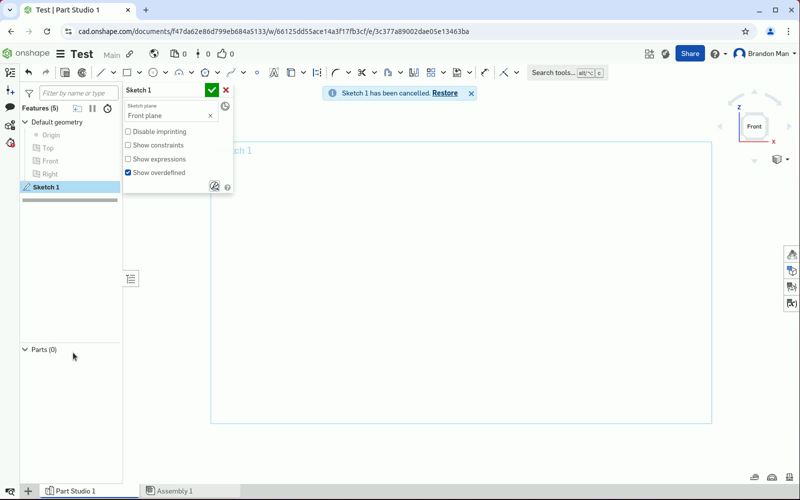
key_down(shift)
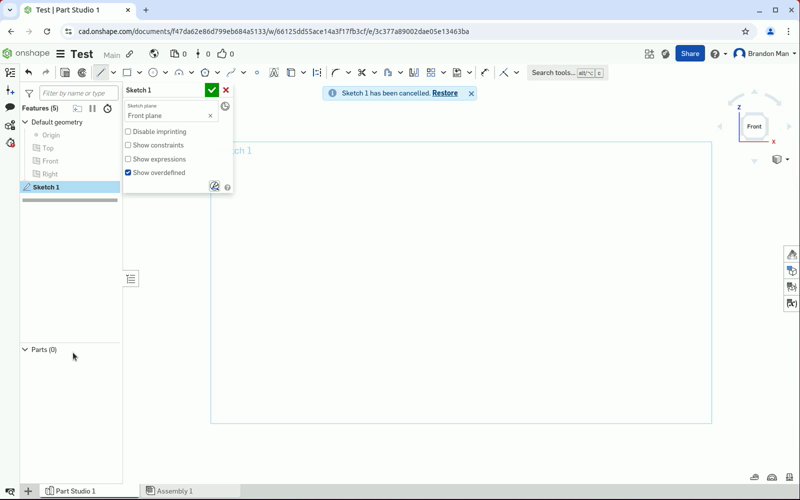
mouse_move(460, 282)
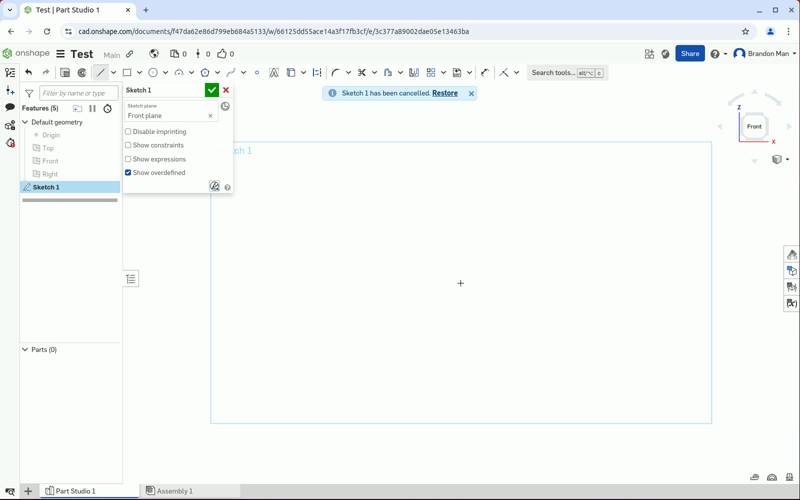
click(460, 282)
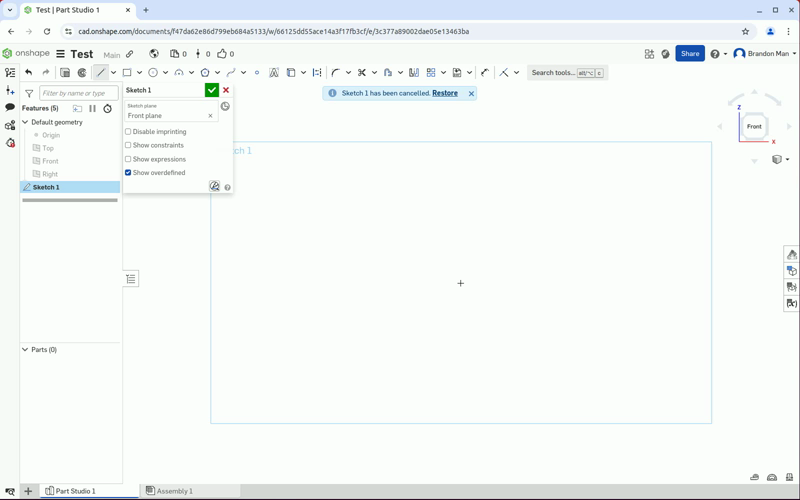
key_up(shift)
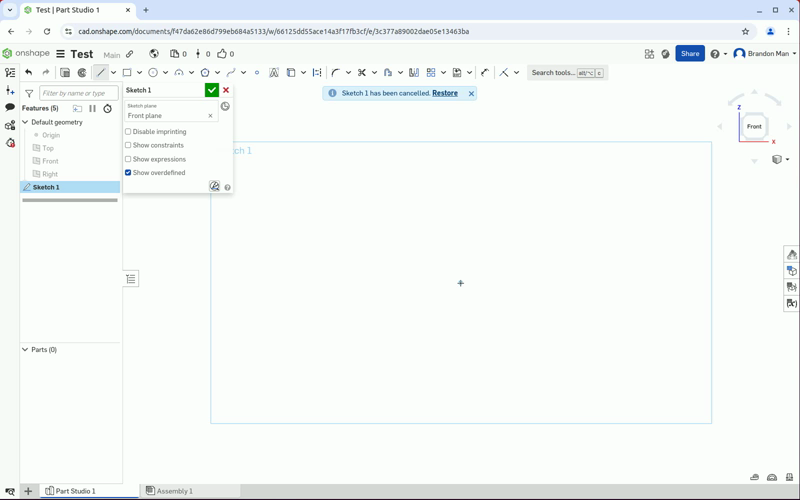
key_down(shift)
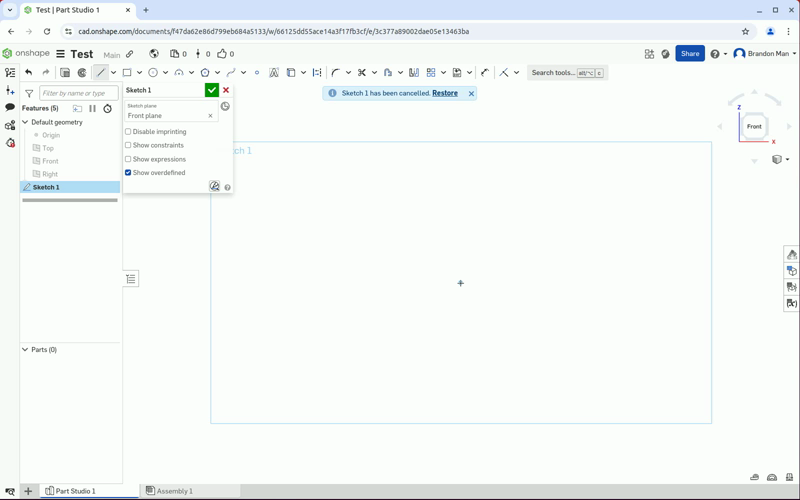
mouse_move(573, 282)
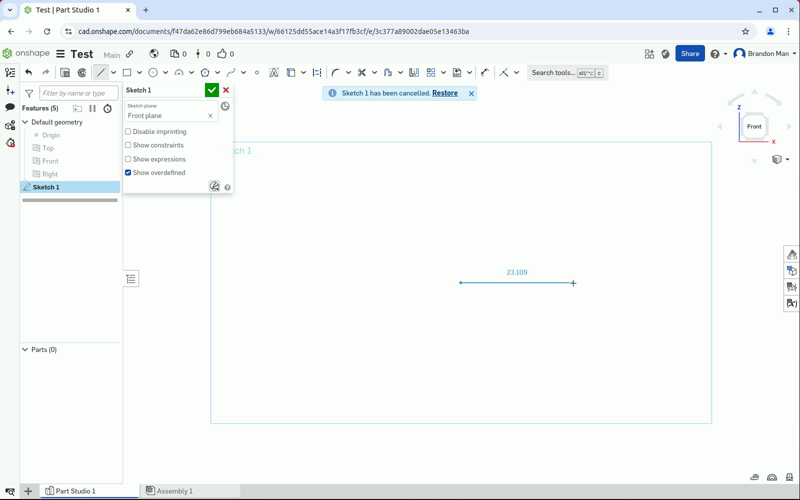
click(573, 282)
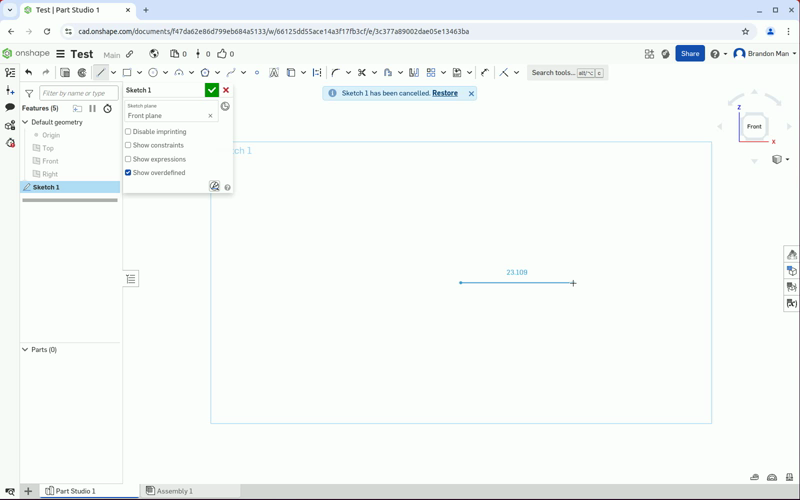
key_up(shift)
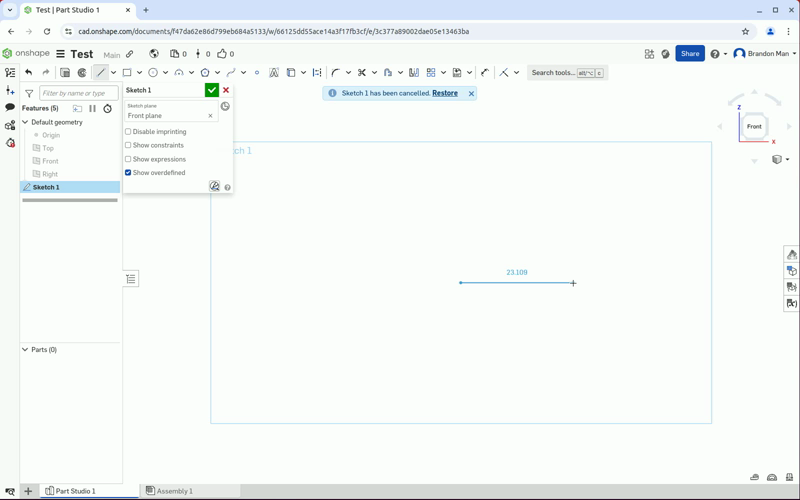
key_down(shift)
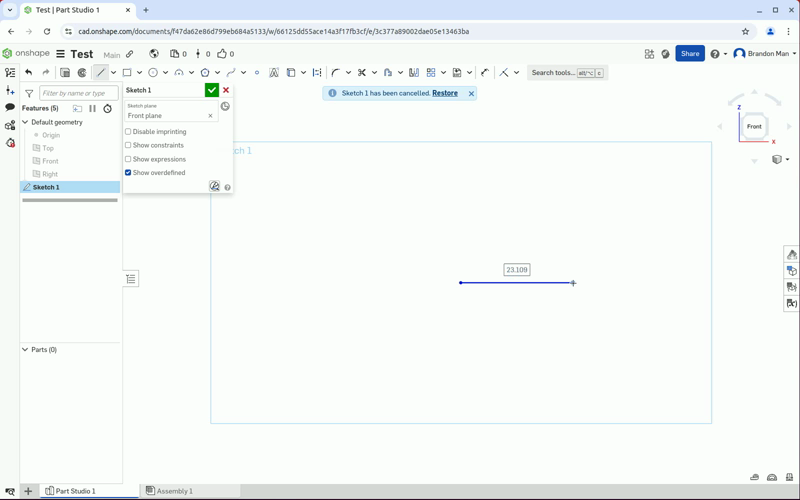
mouse_move(589, 282)
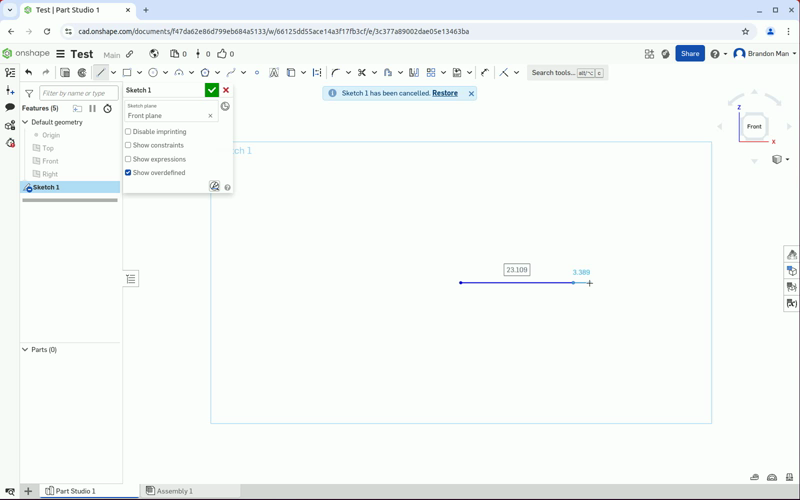
mouse_move(573, 245)
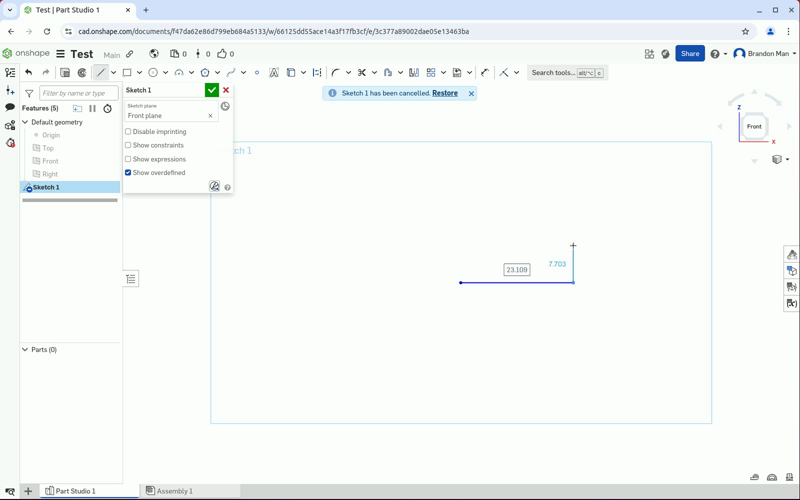
click(573, 245)
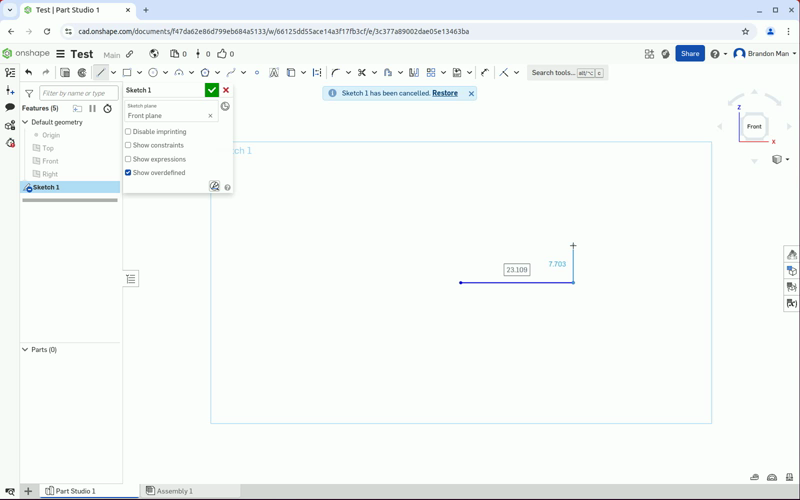
key_up(shift)
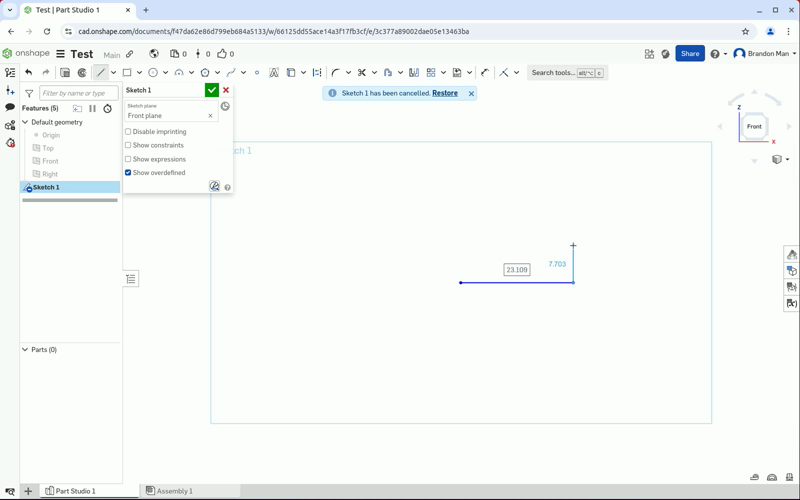
key_down(shift)
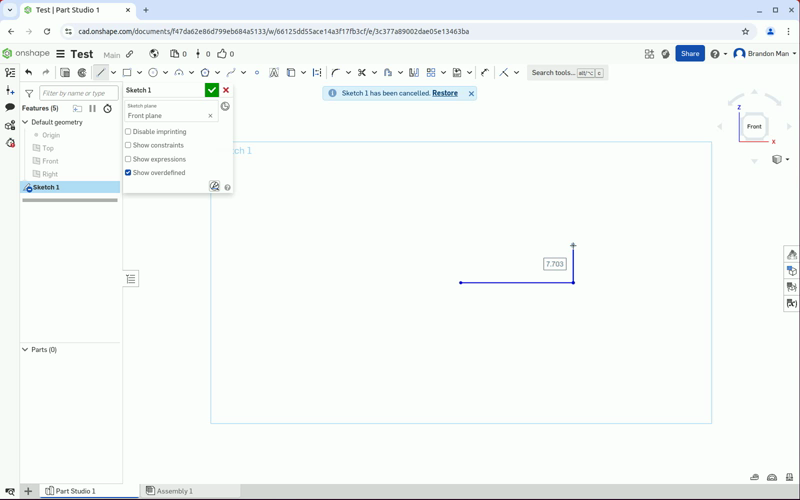
mouse_move(460, 245)
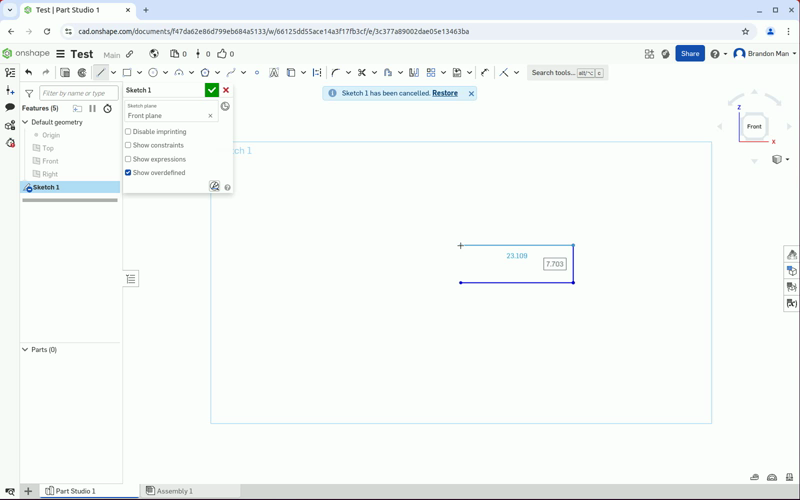
click(460, 245)
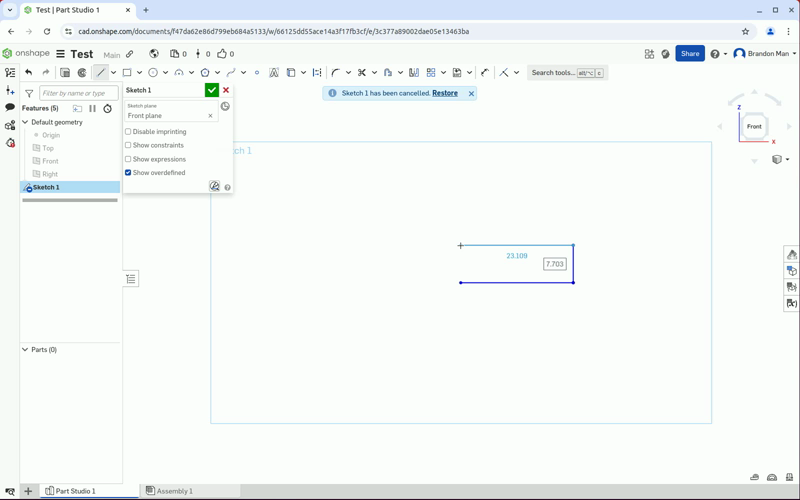
key_up(shift)
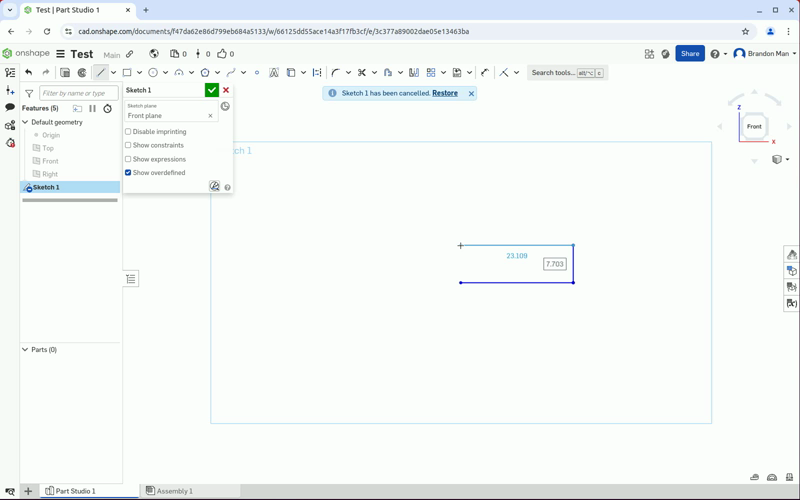
mouse_move(490, 245)
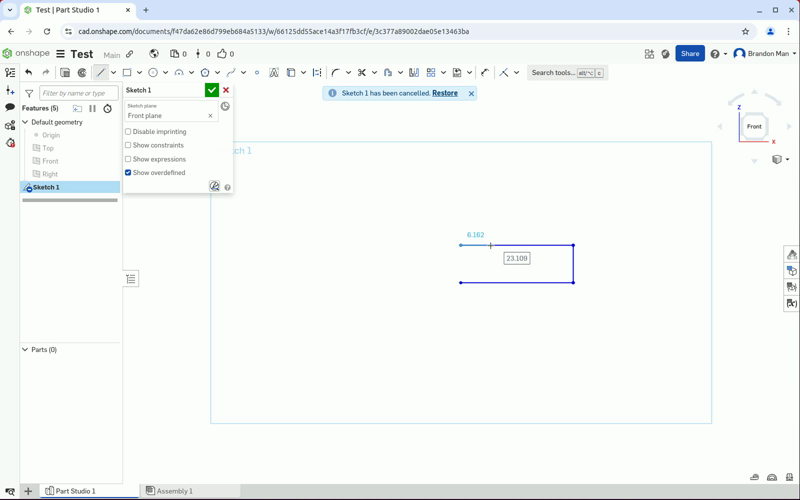
key_down(shift)
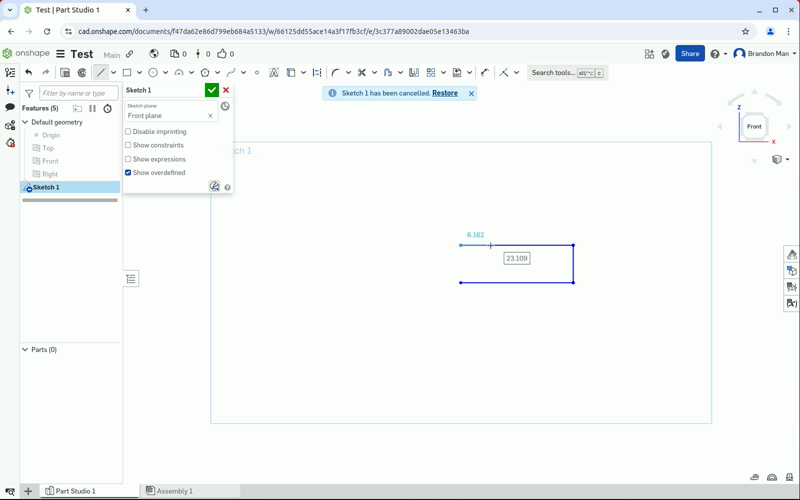
mouse_move(460, 282)
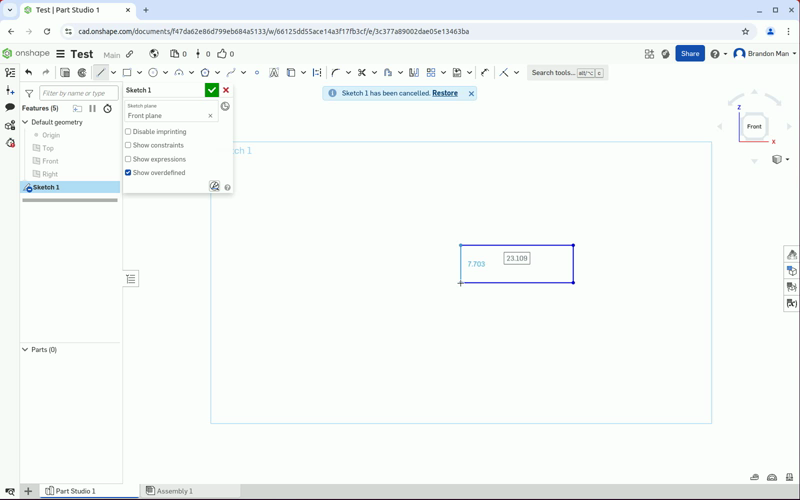
key_up(shift)
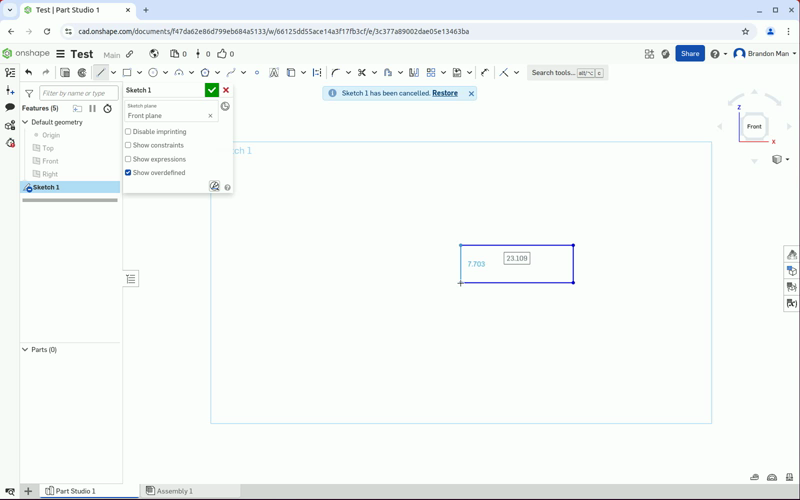
click(460, 282)
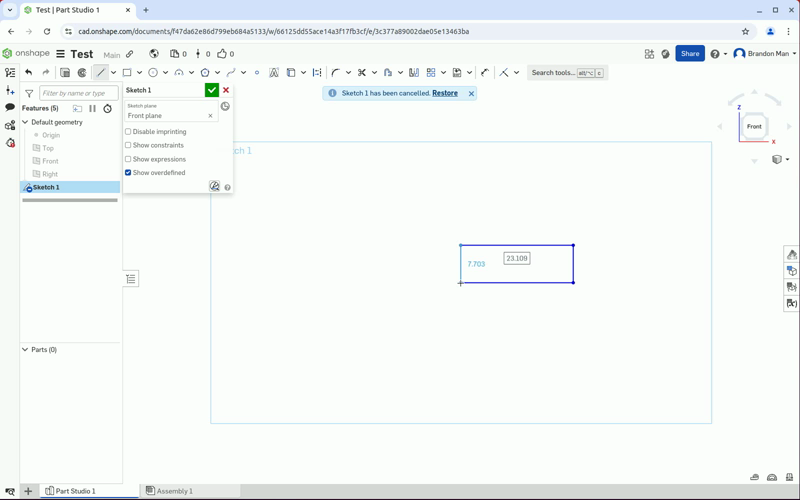
key(esc)
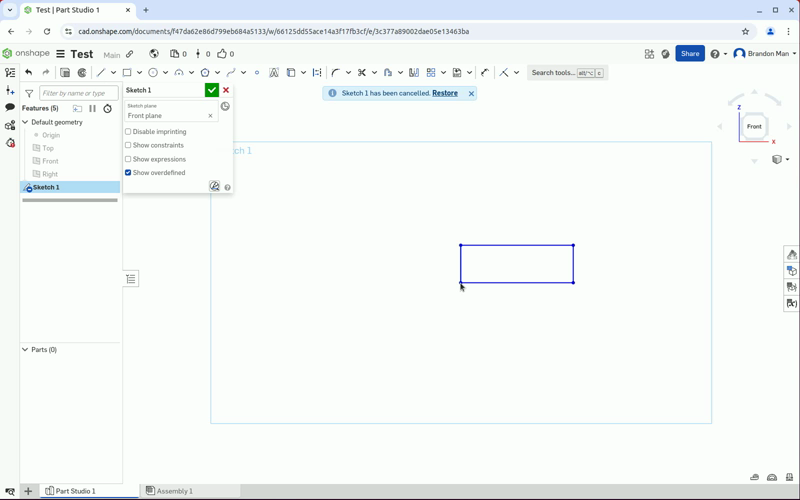
mouse_move(550, 260)
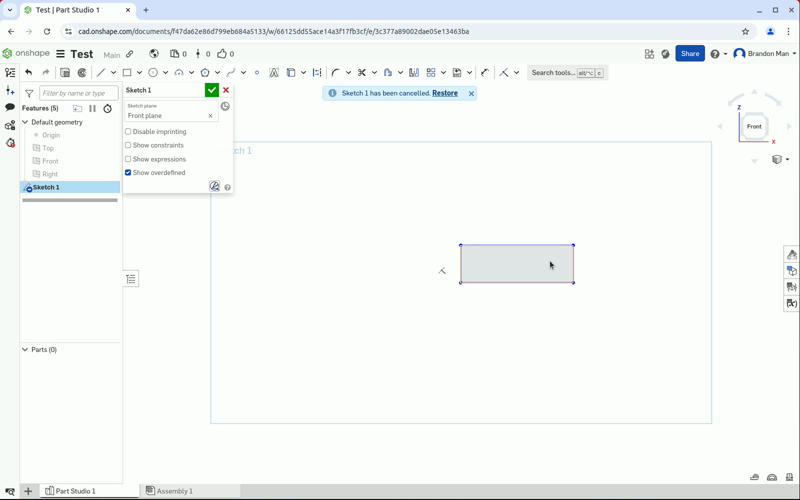
click(550, 260)
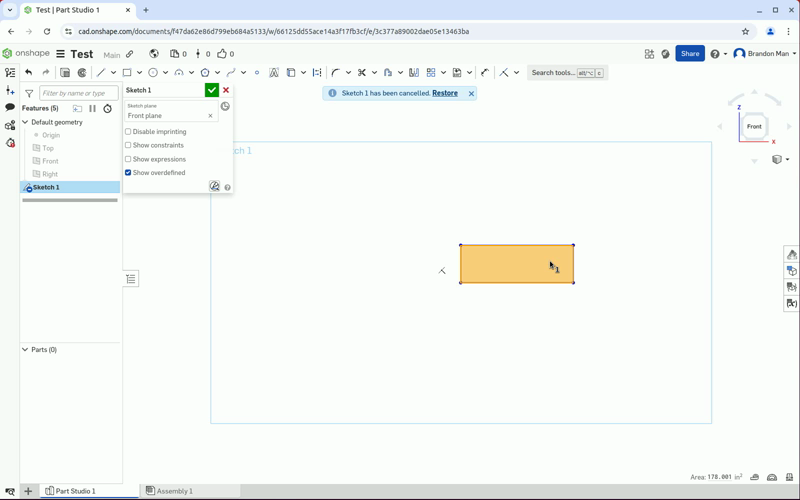
mouse_move(73, 352)
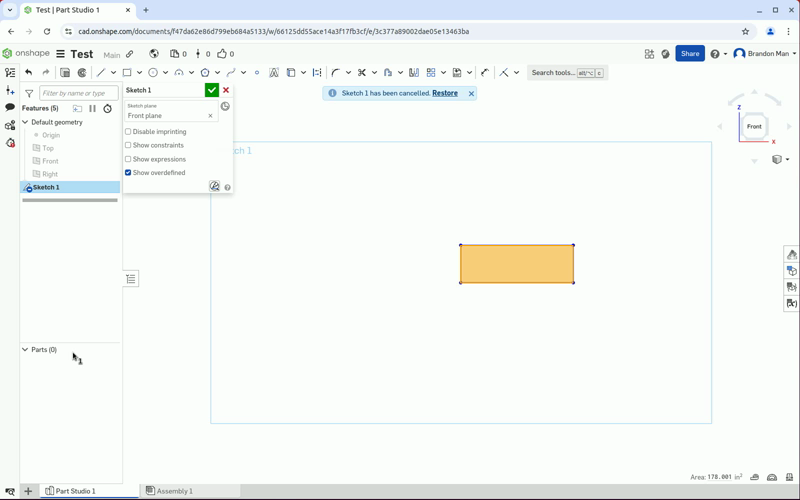
key(shift+y)
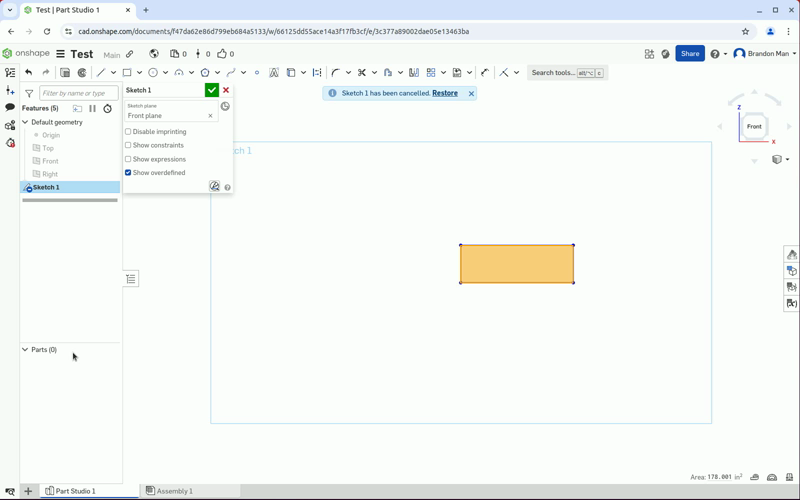
key(shift+e)
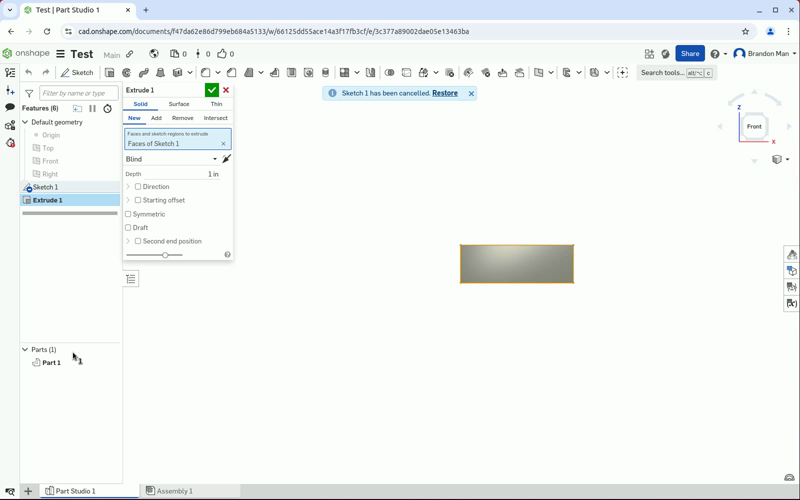
mouse_move(143, 106)
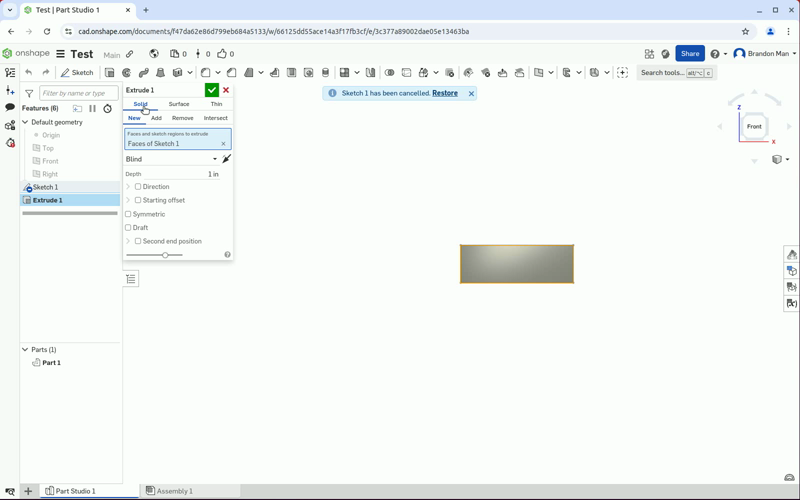
click(143, 106)
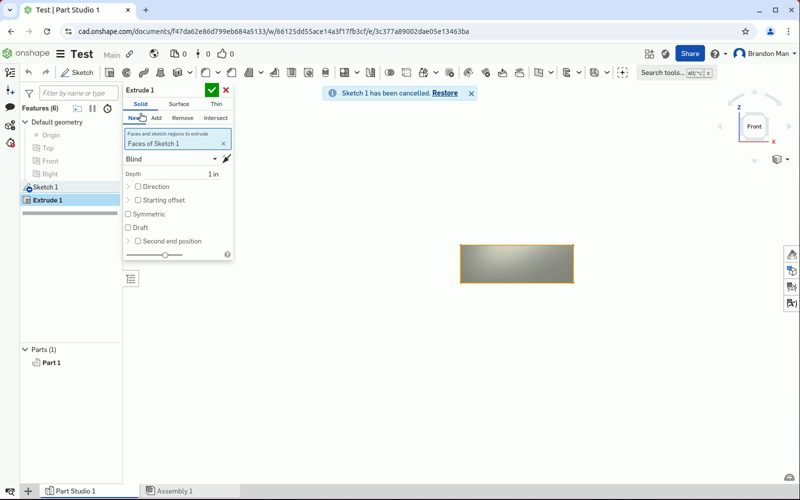
mouse_move(137, 120)
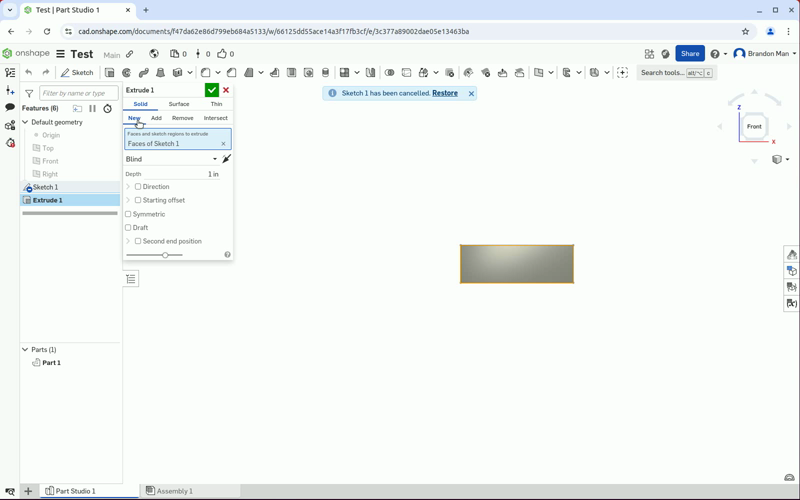
click(137, 120)
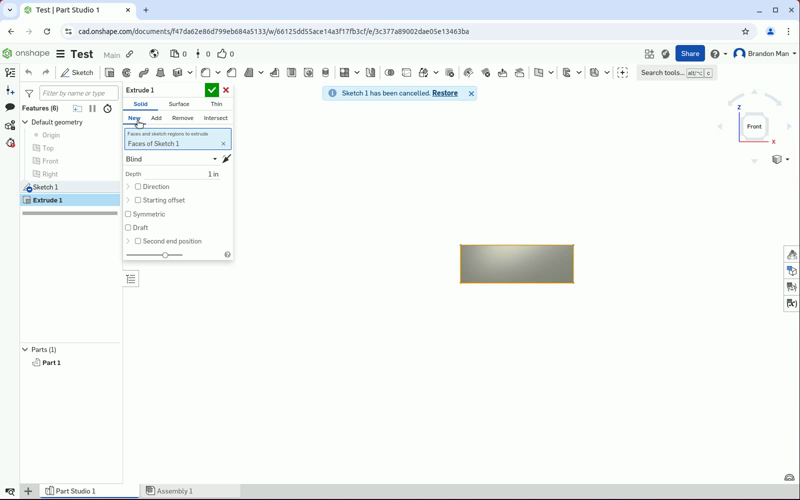
key(tab, 4)
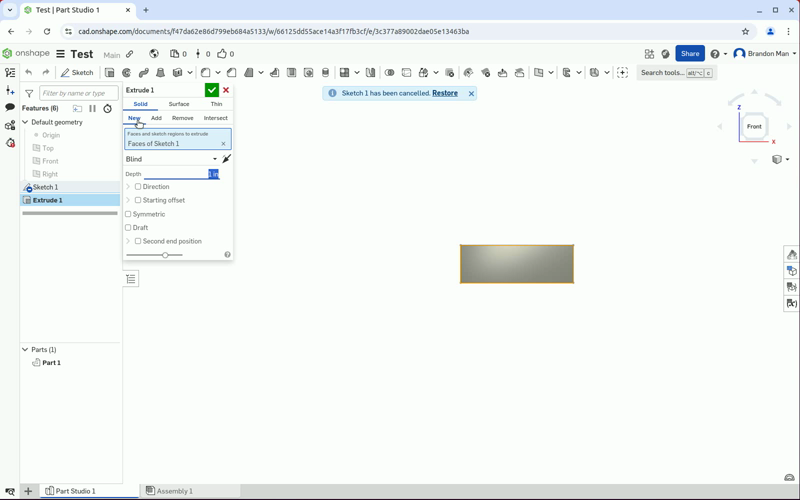
text(11.554)
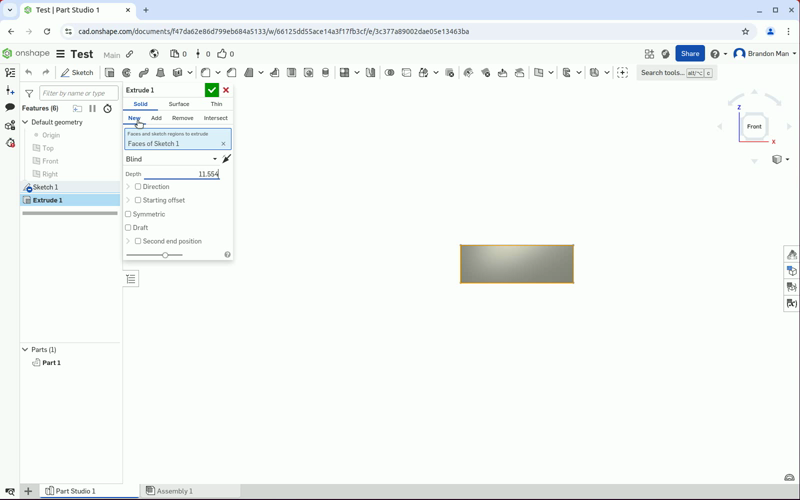
key(enter)
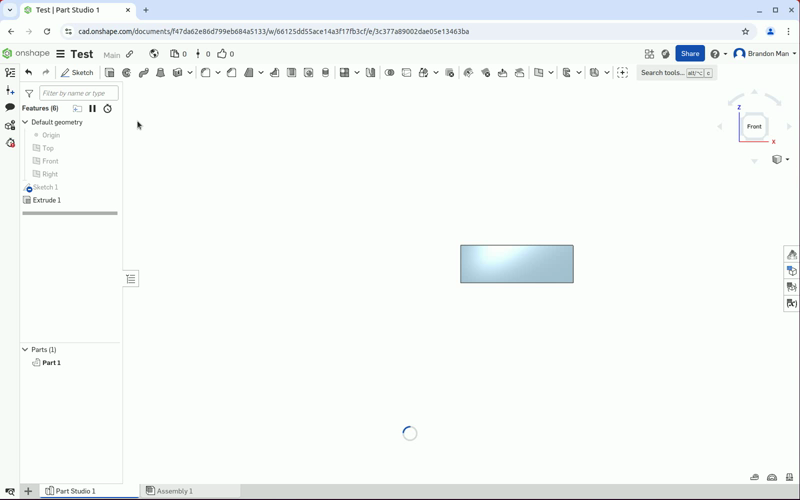
key(shift+h)
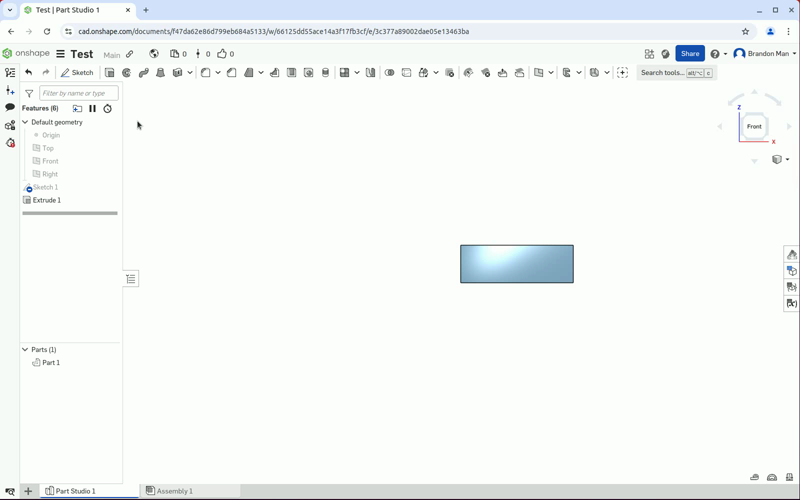
key(shift+h)
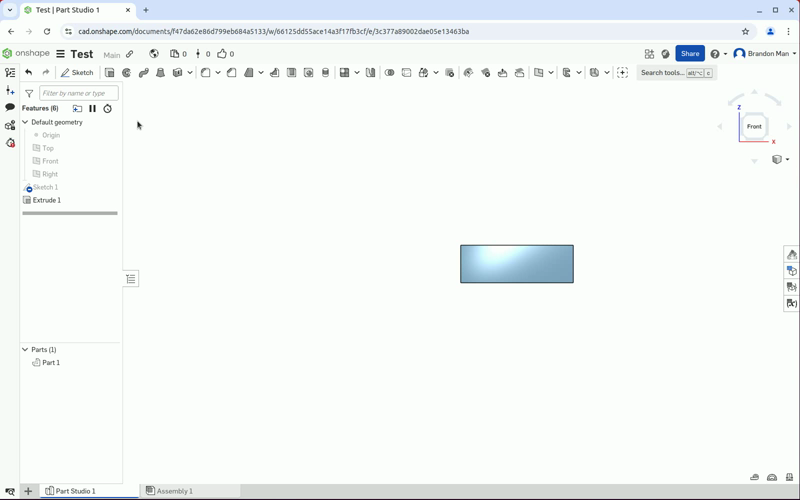
mouse_move(73, 189)
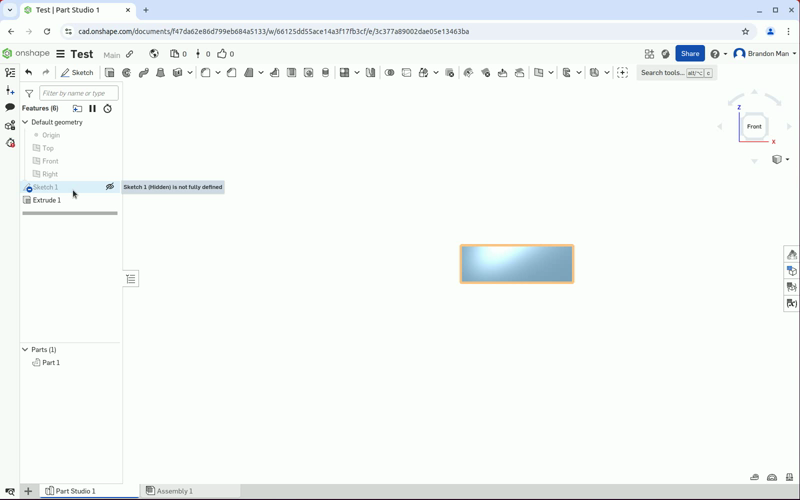
click(73, 189)
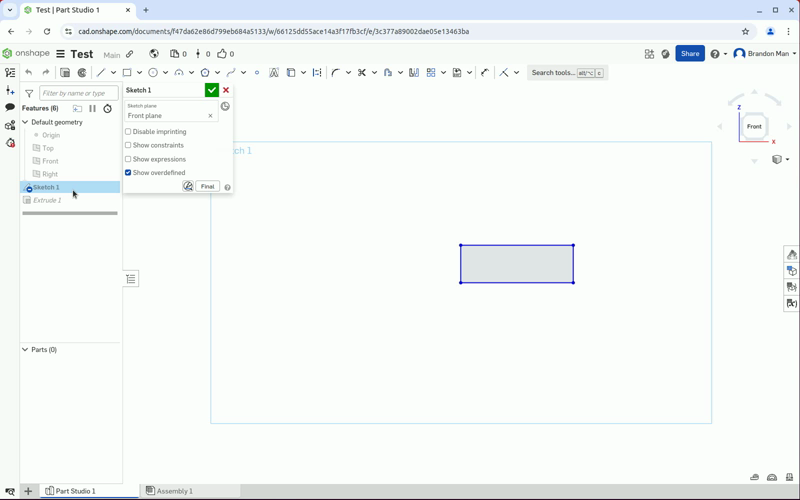
mouse_move(229, 92)
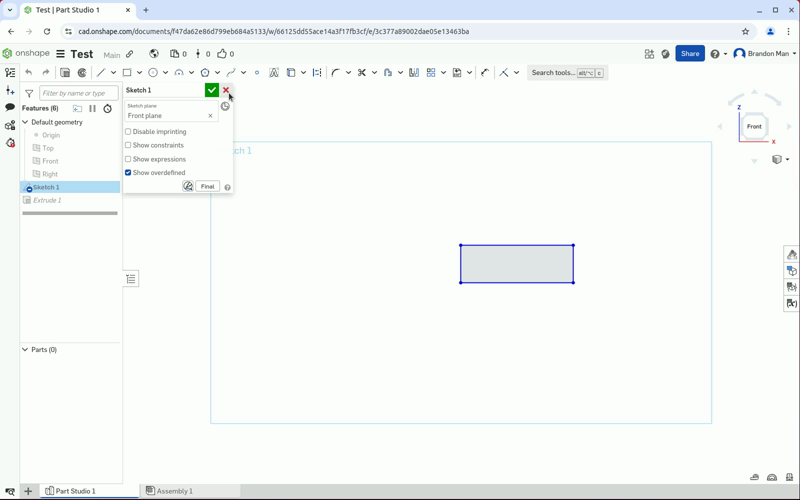
click(229, 92)
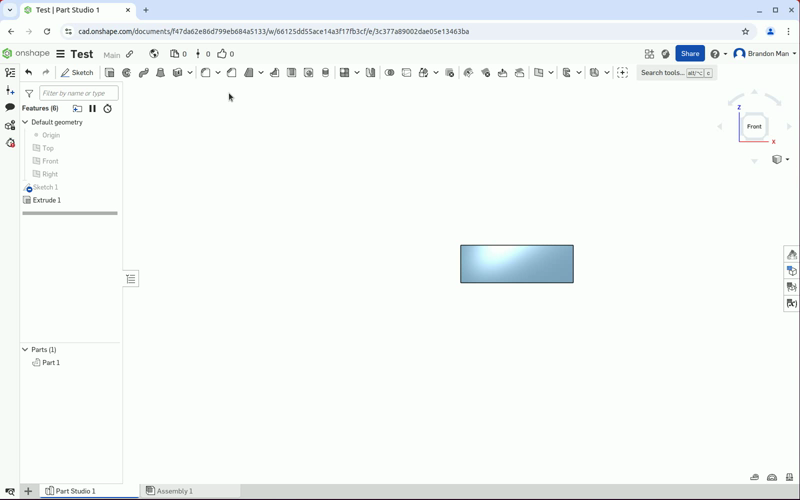
mouse_move(541, 75)
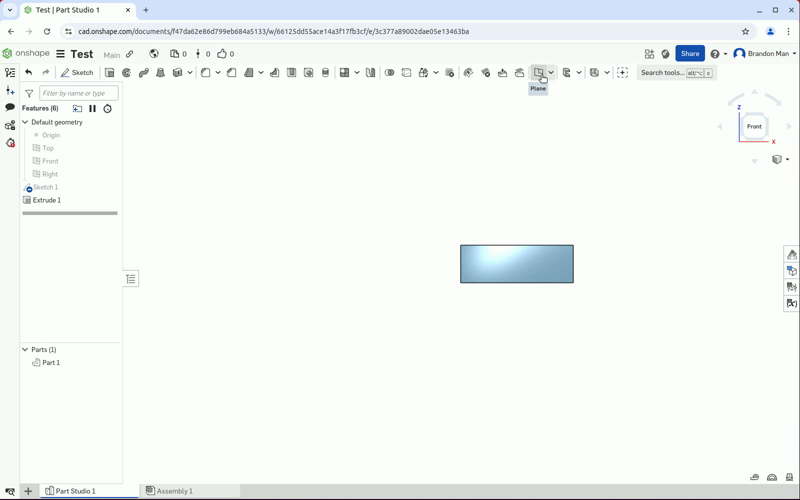
click(541, 75)
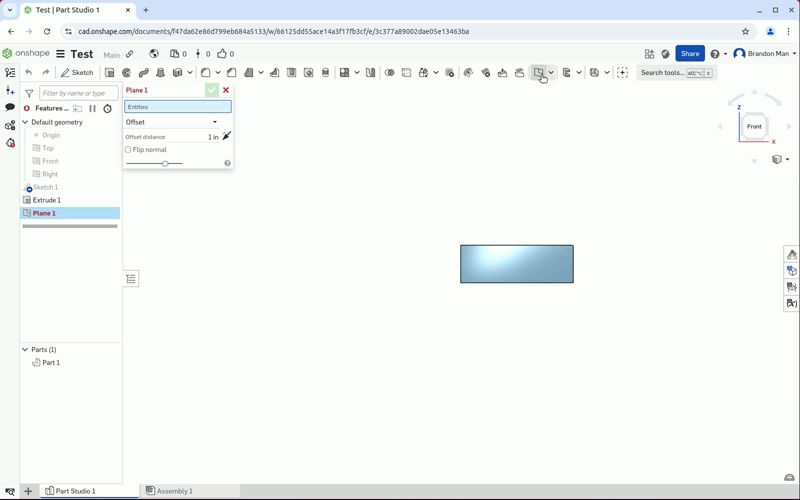
mouse_move(73, 163)
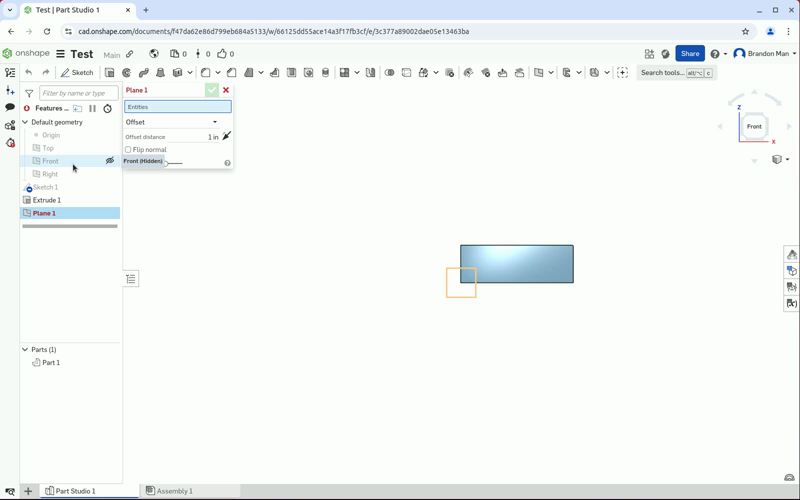
click(73, 163)
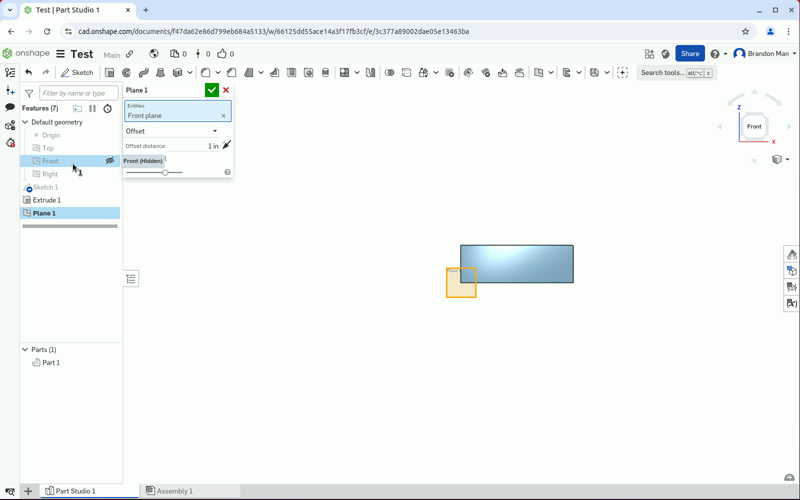
key(tab, 2)
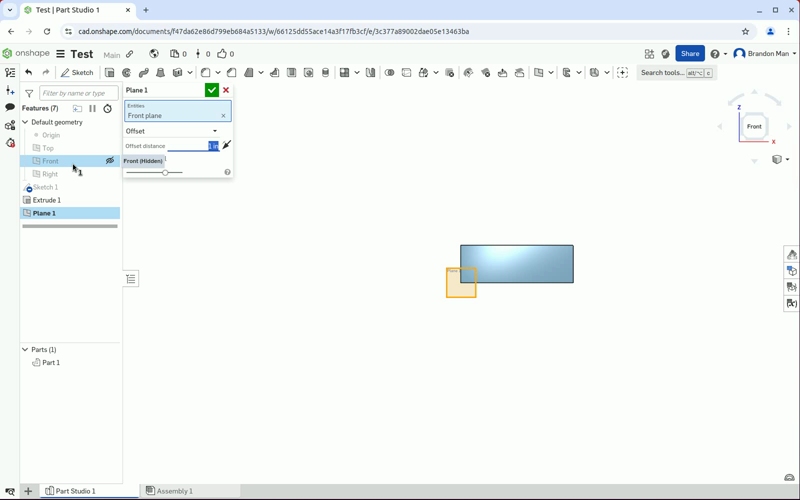
text(11.554)
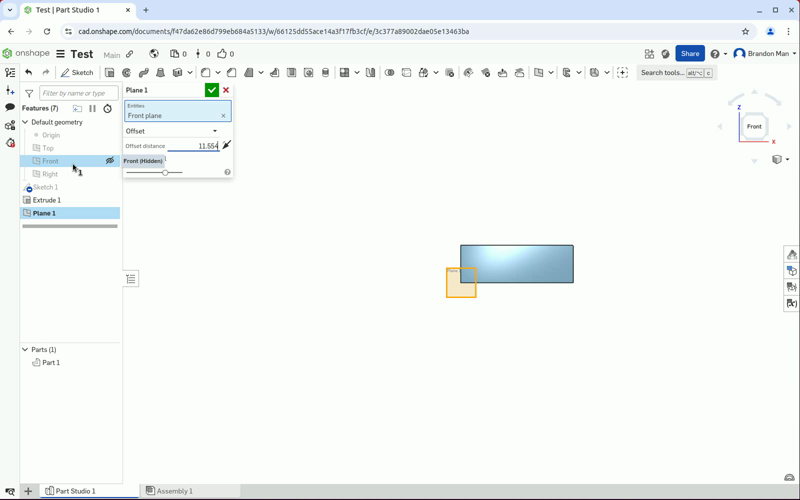
key(enter, 2)
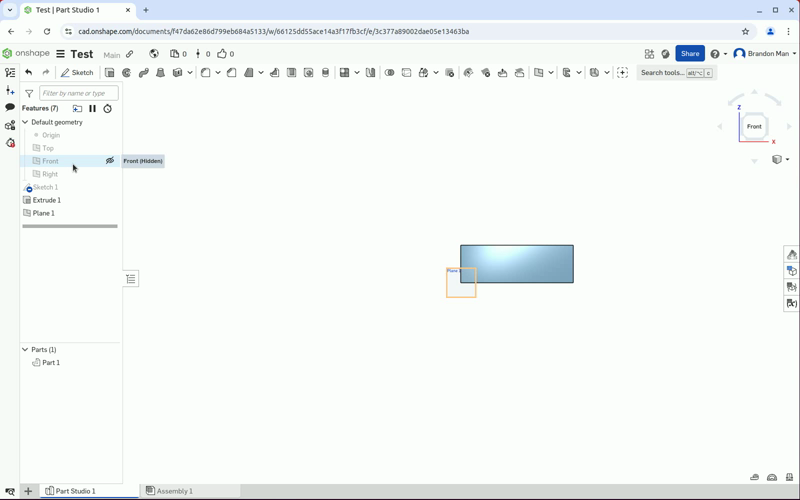
key(shift+s)
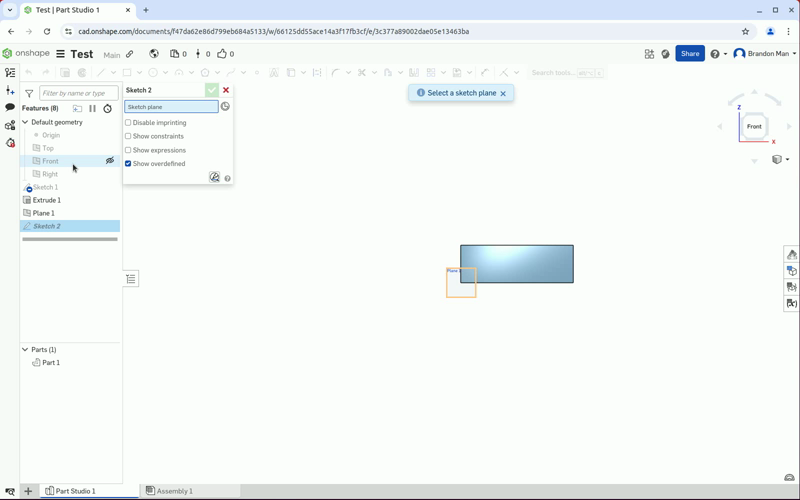
mouse_move(73, 215)
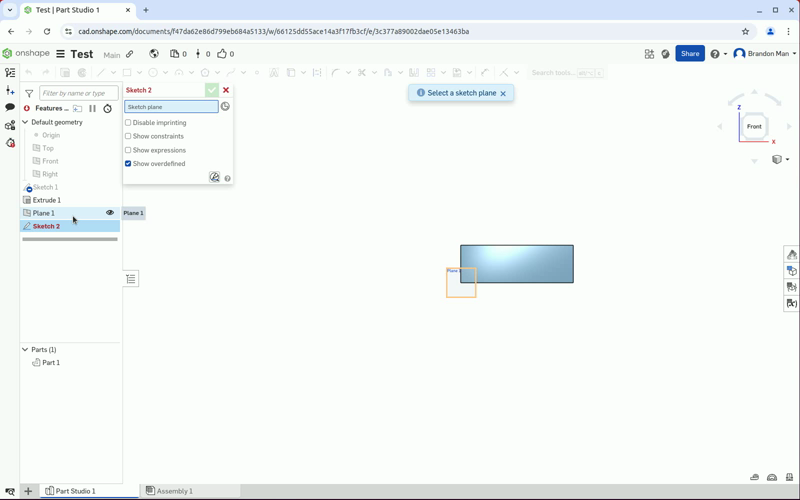
click(73, 215)
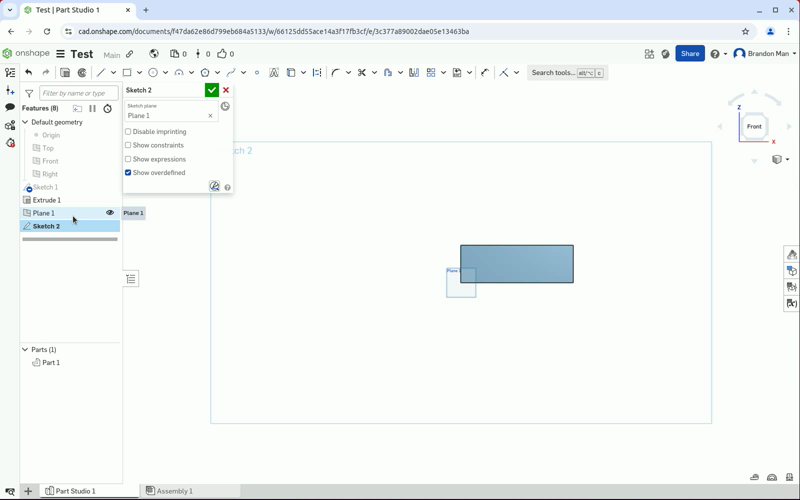
mouse_move(73, 352)
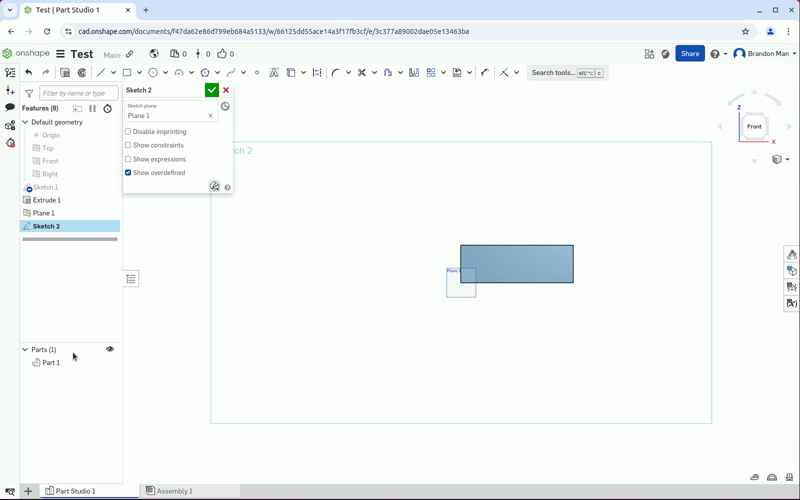
key(y)
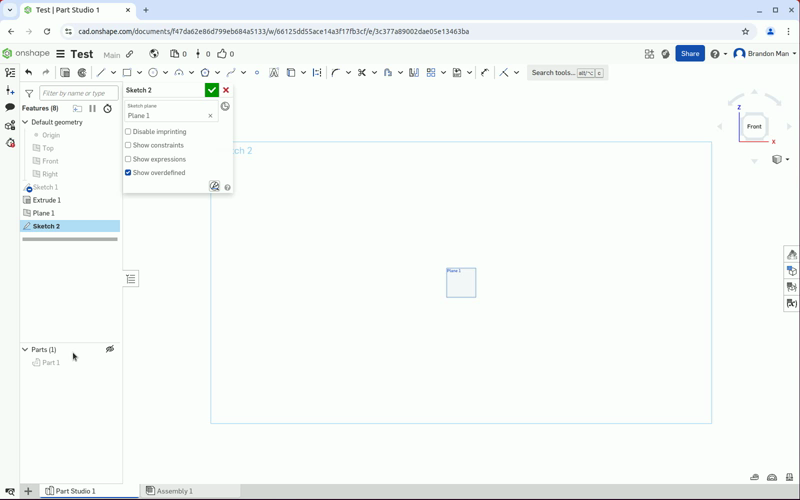
key(l)
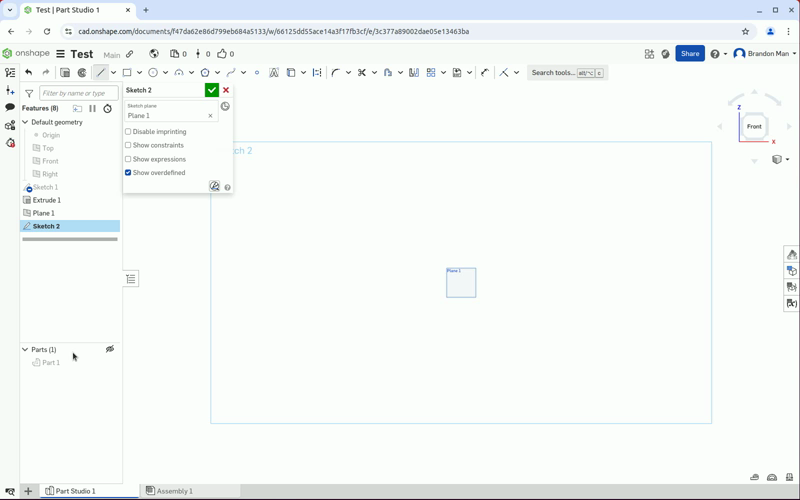
key_down(shift)
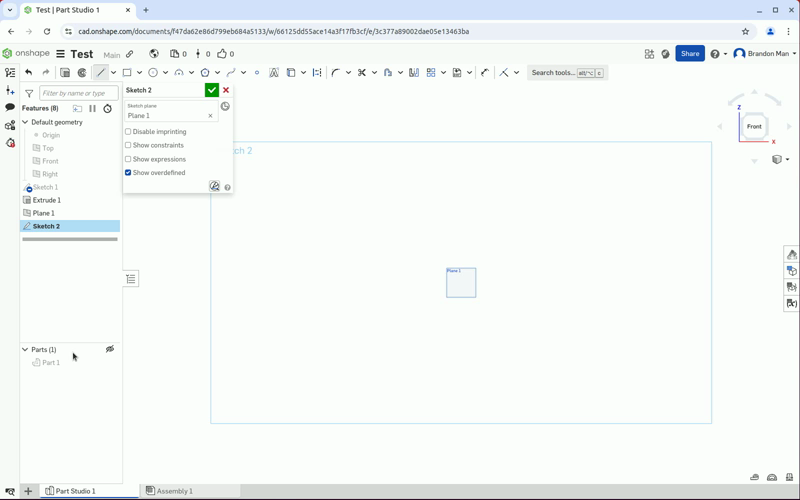
mouse_move(535, 264)
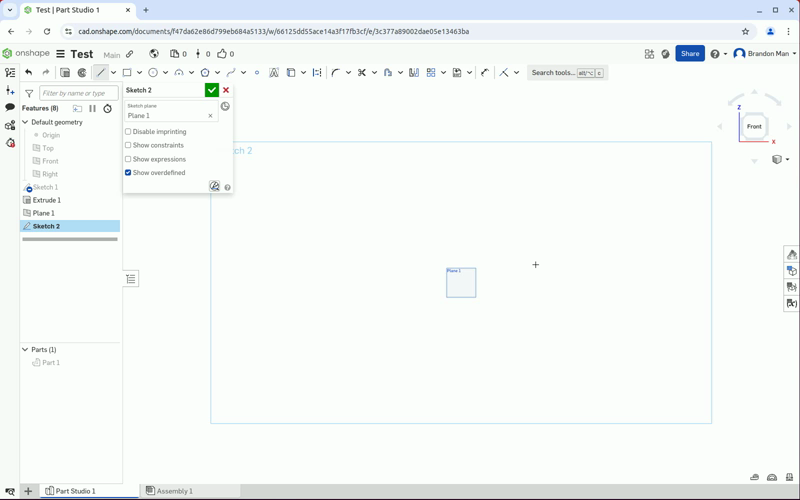
click(535, 264)
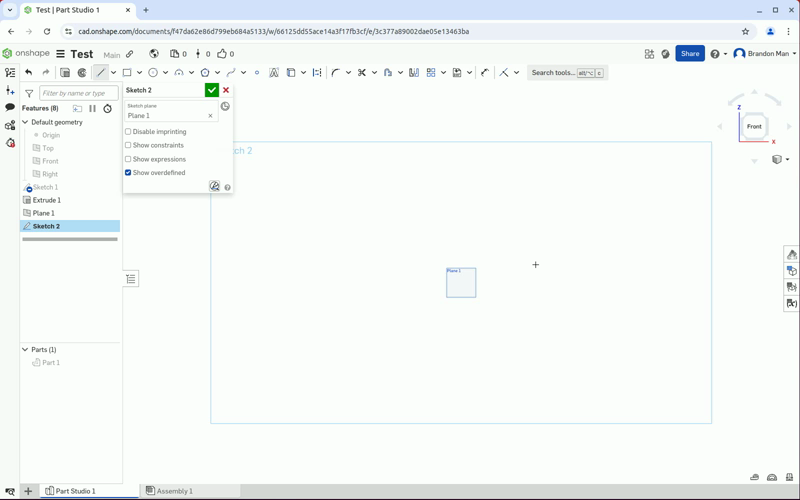
key_up(shift)
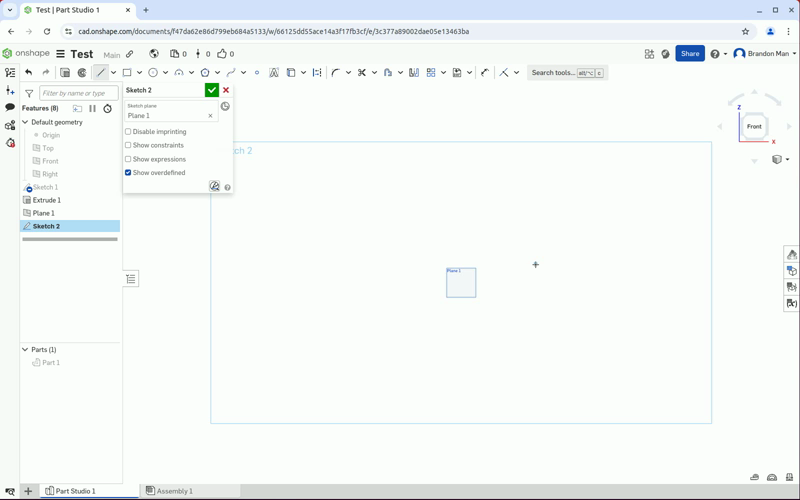
key_down(shift)
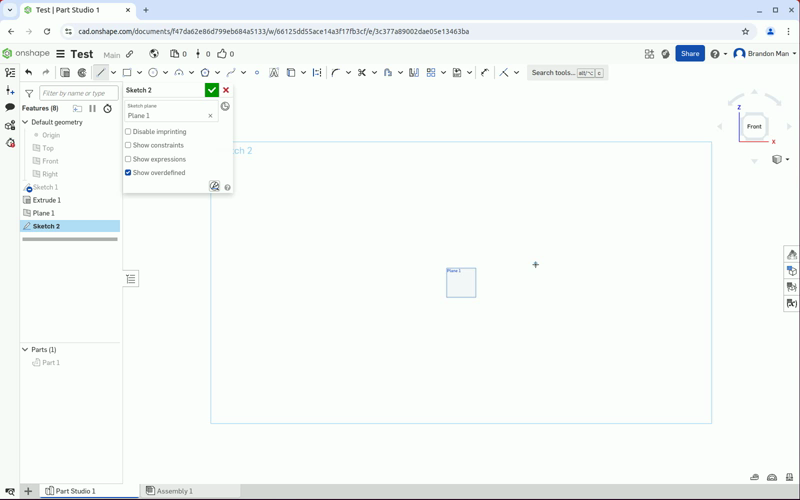
mouse_move(565, 264)
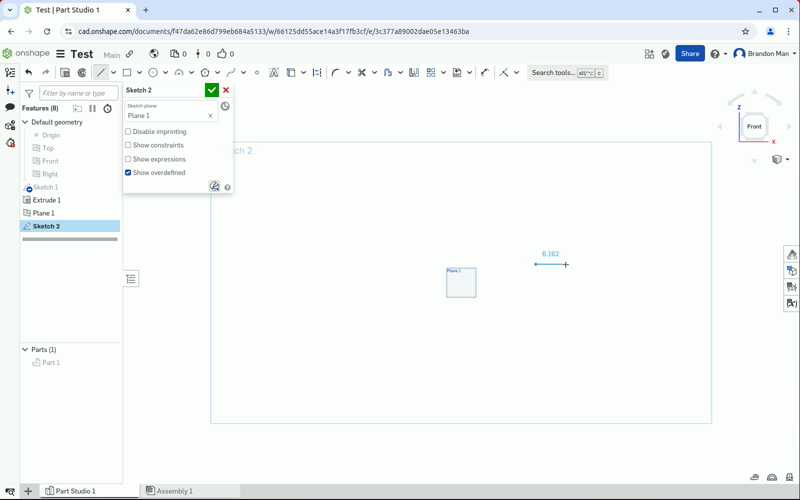
mouse_move(555, 264)
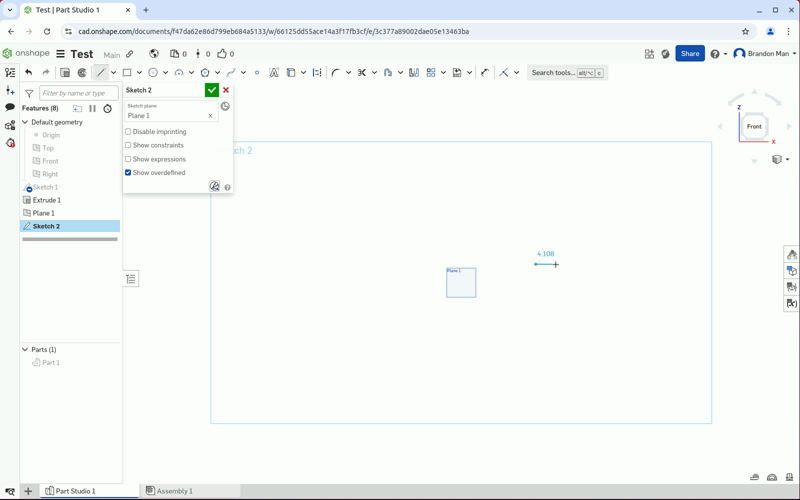
click(555, 264)
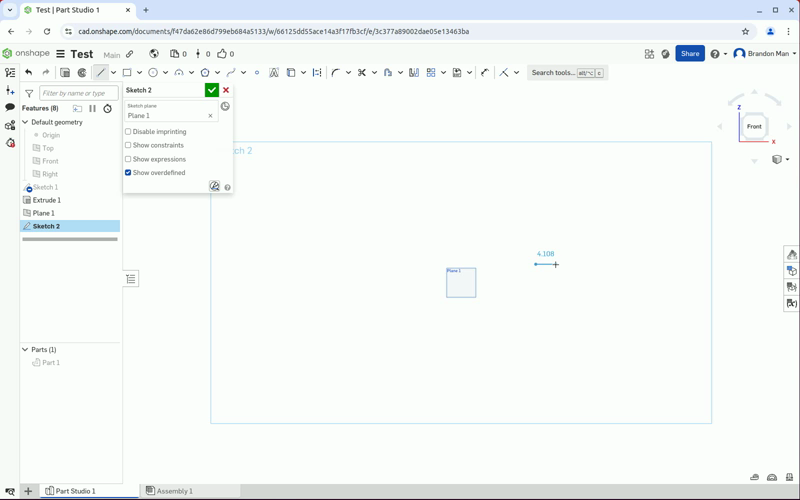
key_up(shift)
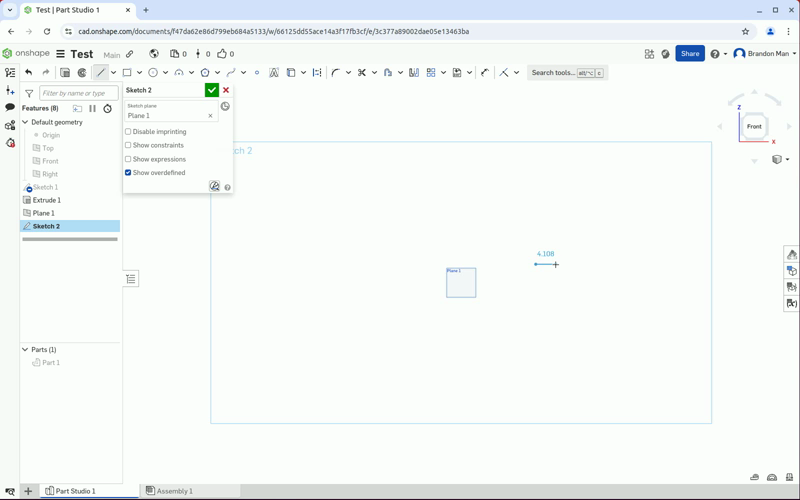
key_down(shift)
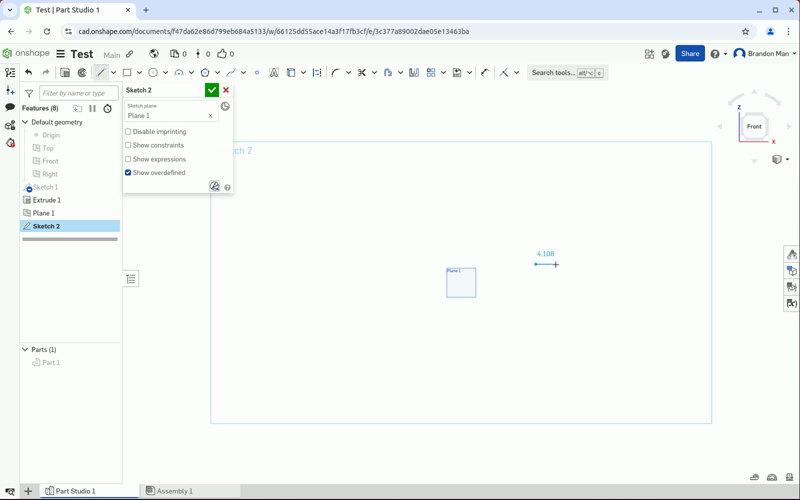
mouse_move(585, 264)
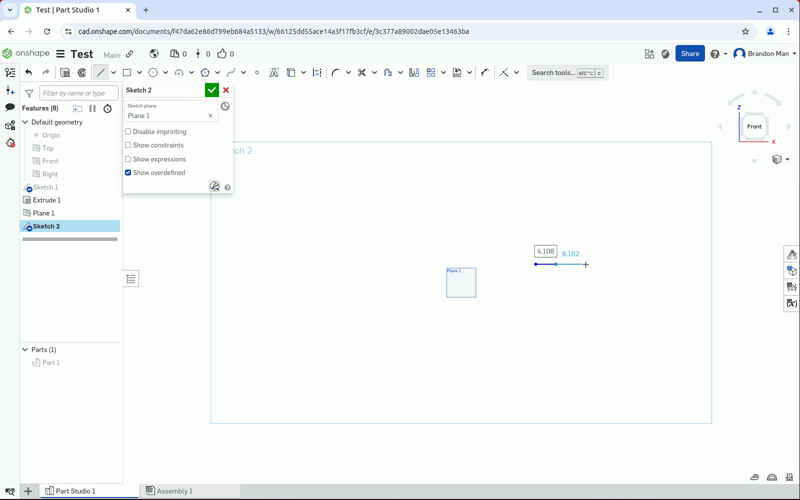
mouse_move(555, 244)
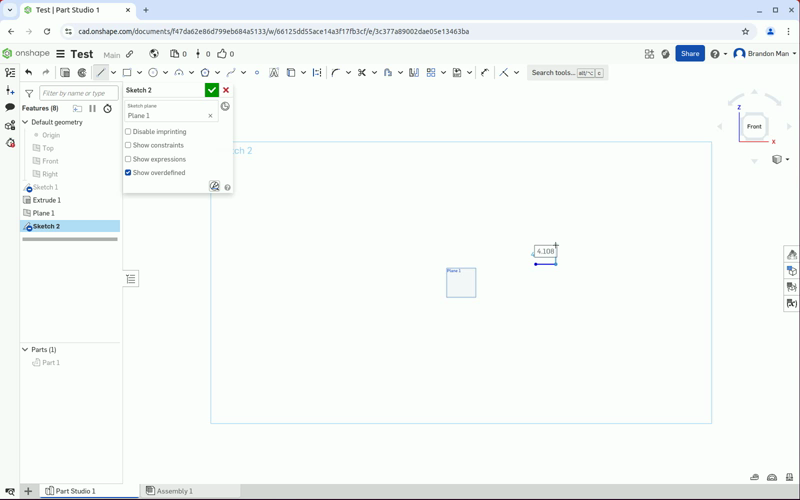
click(555, 244)
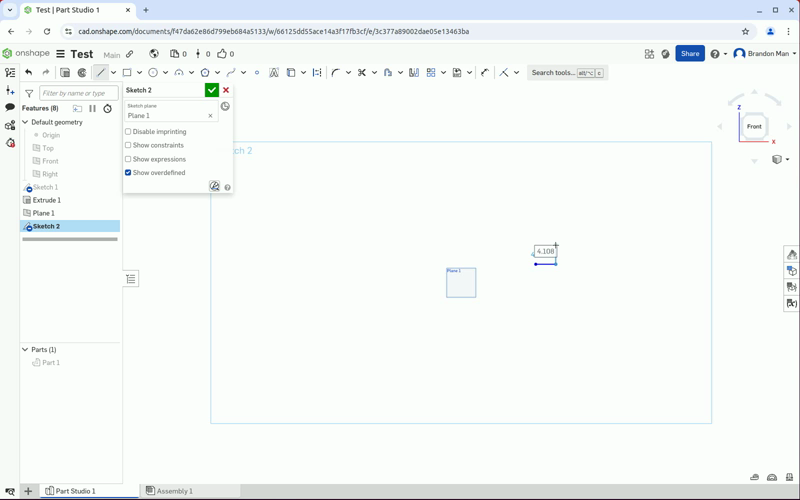
key_up(shift)
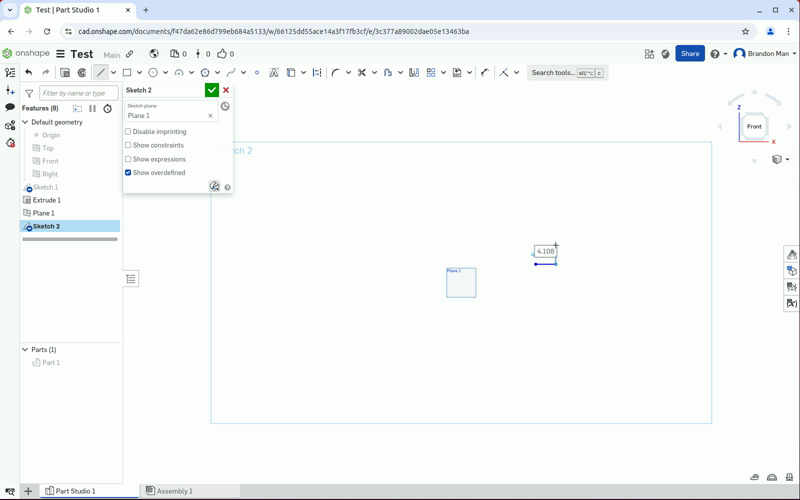
key_down(shift)
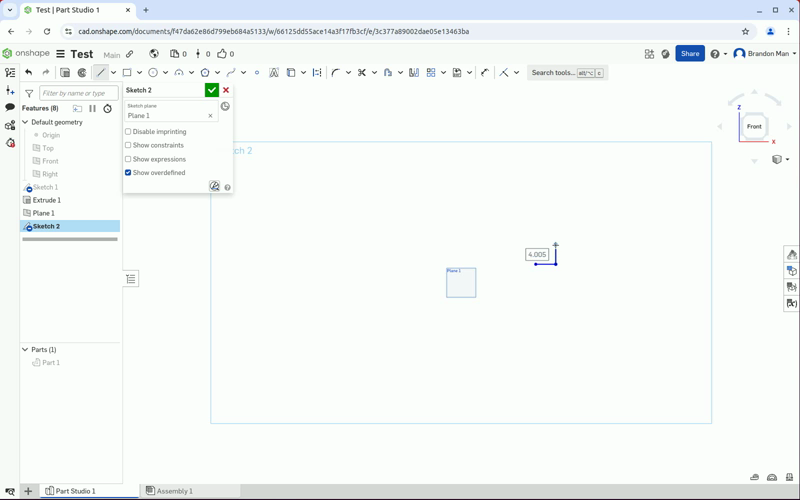
mouse_move(585, 244)
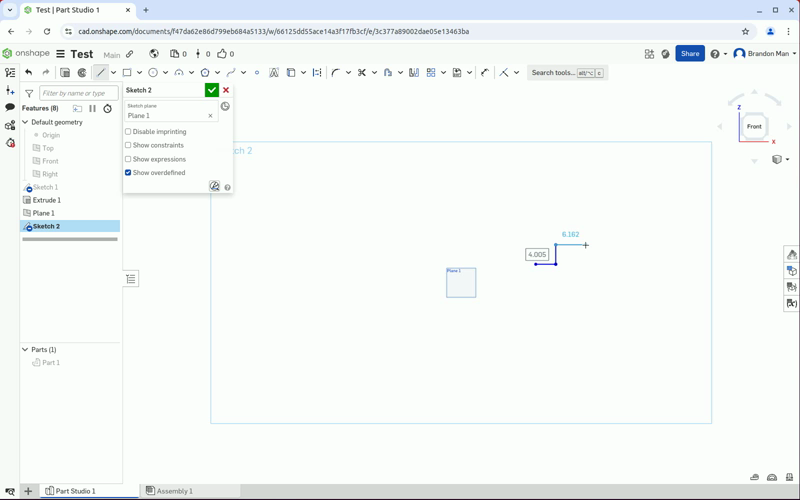
mouse_move(535, 244)
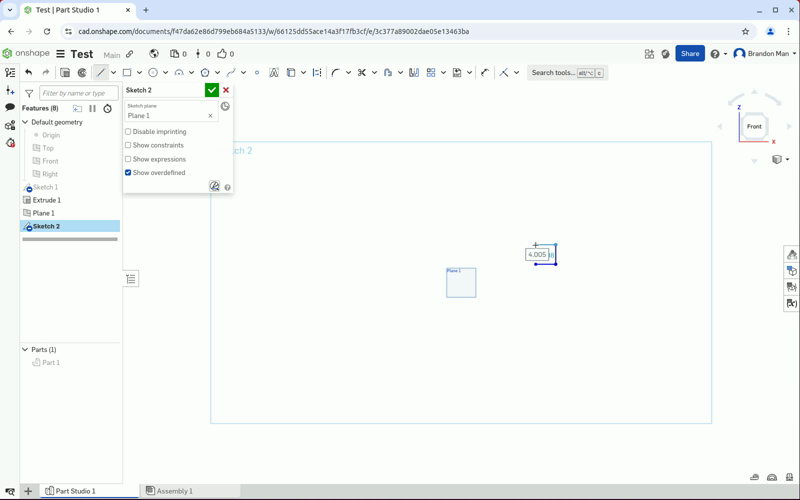
click(535, 244)
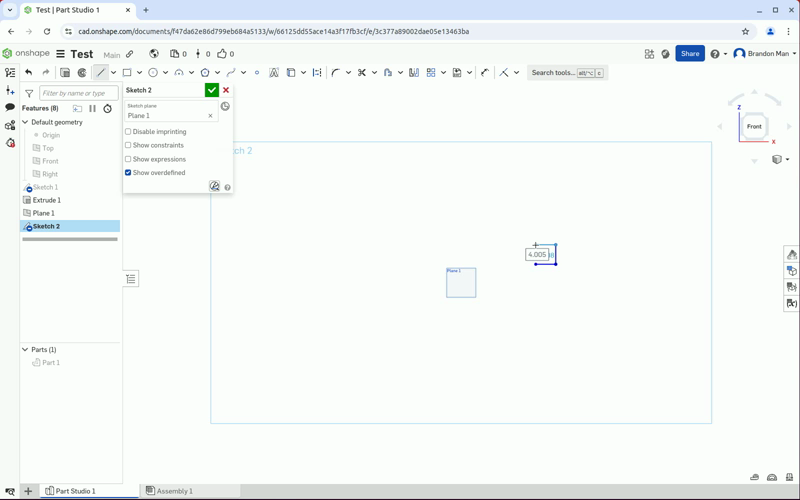
key_up(shift)
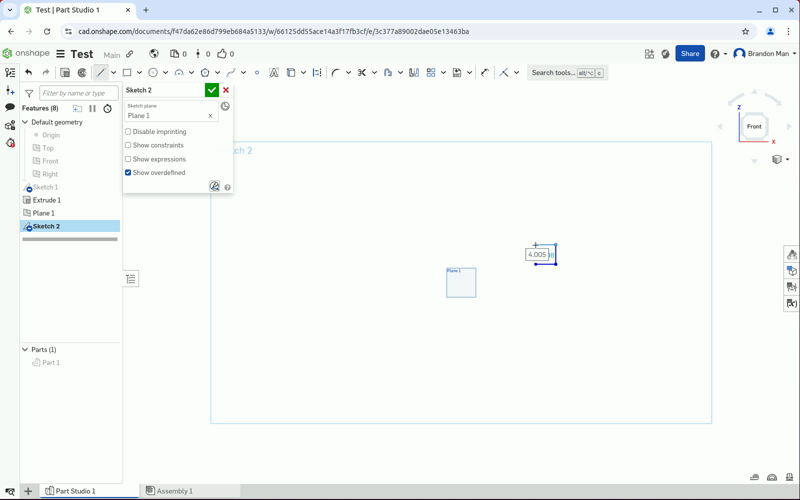
mouse_move(565, 244)
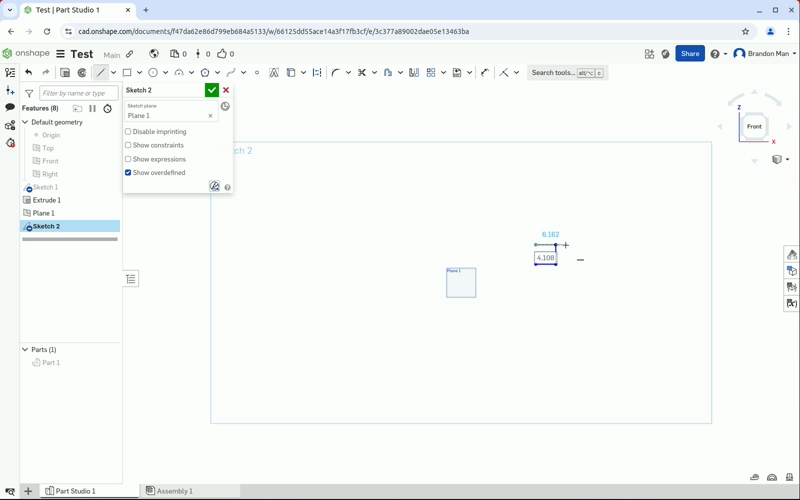
key_down(shift)
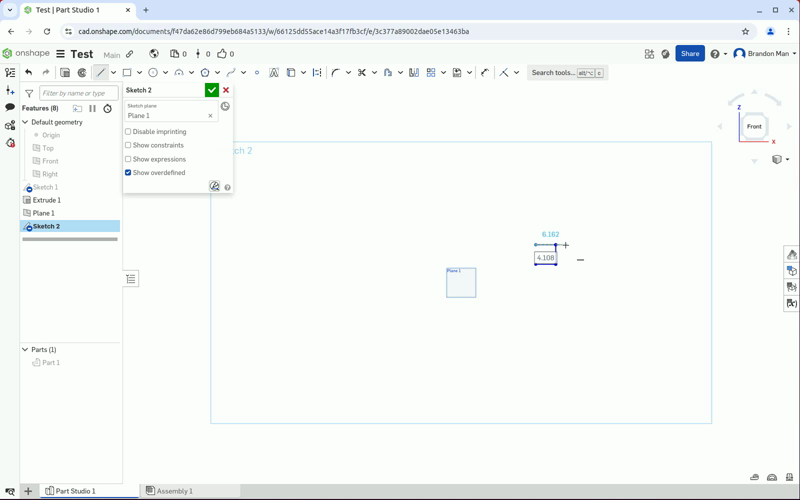
mouse_move(535, 264)
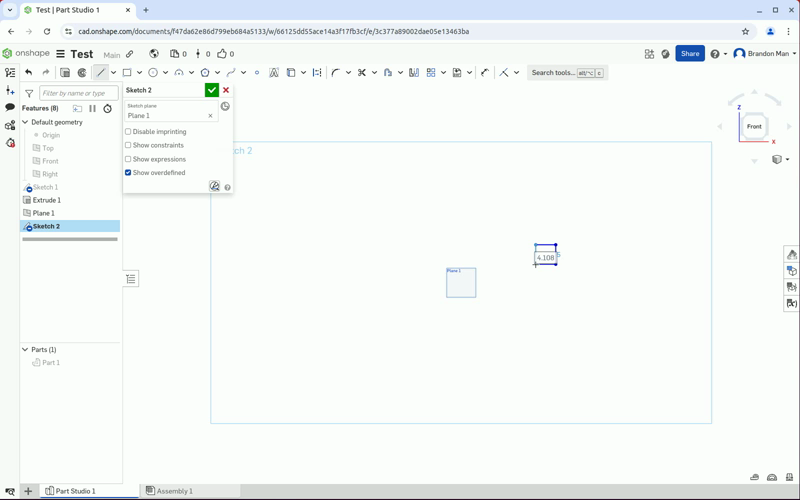
key_up(shift)
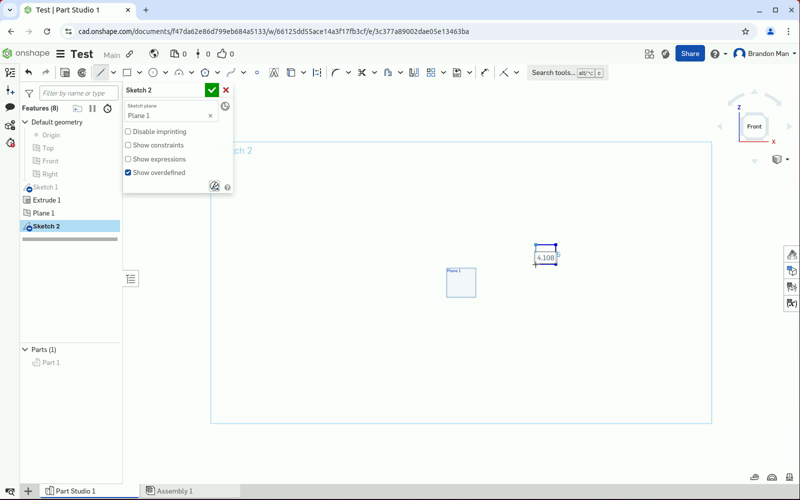
click(535, 264)
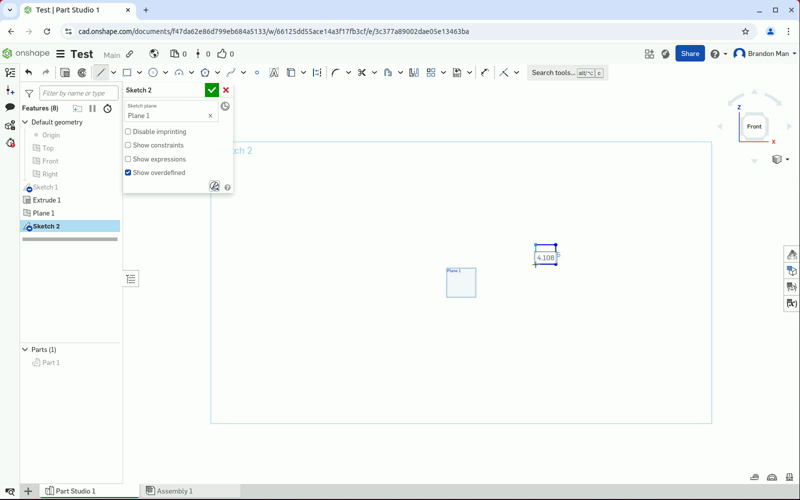
key(esc)
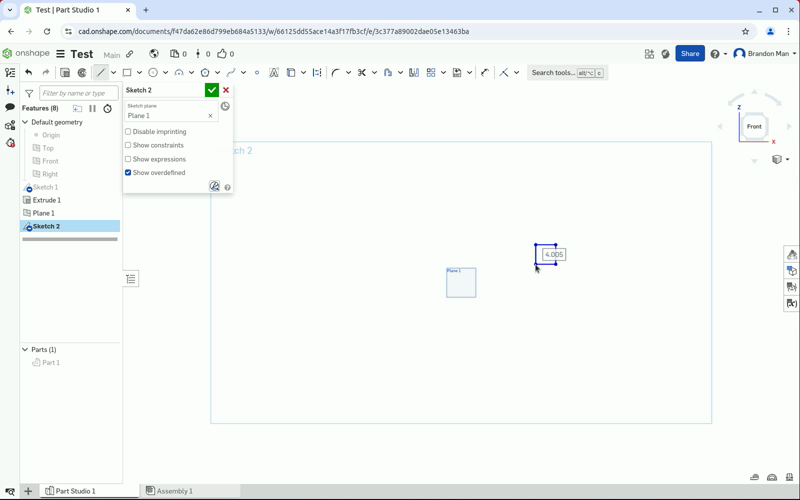
mouse_move(551, 258)
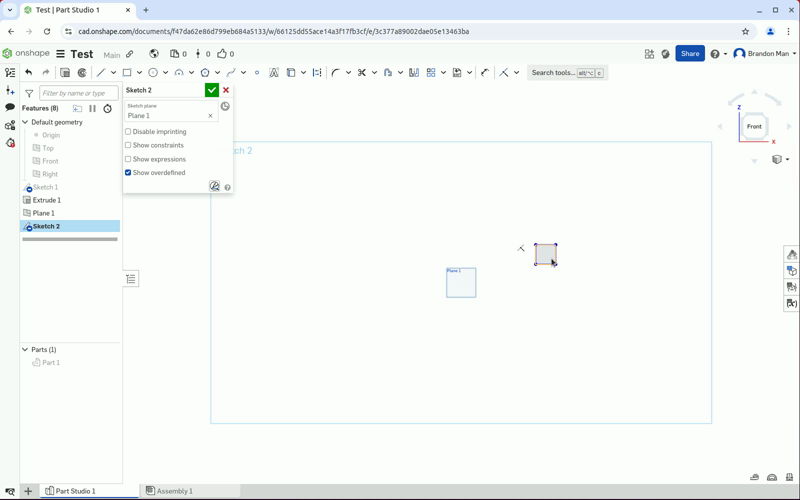
scroll(6)
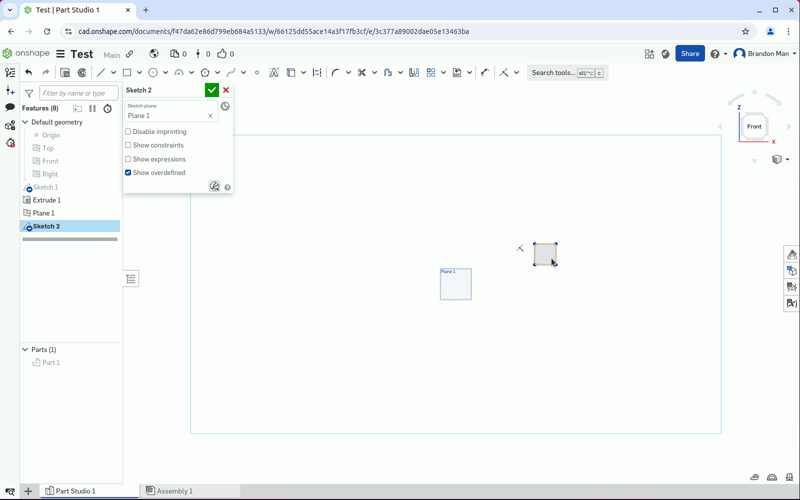
scroll(6)
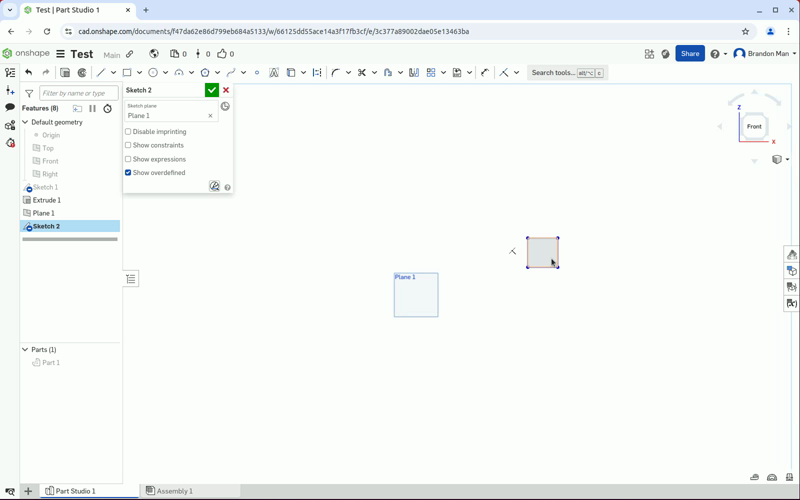
scroll(6)
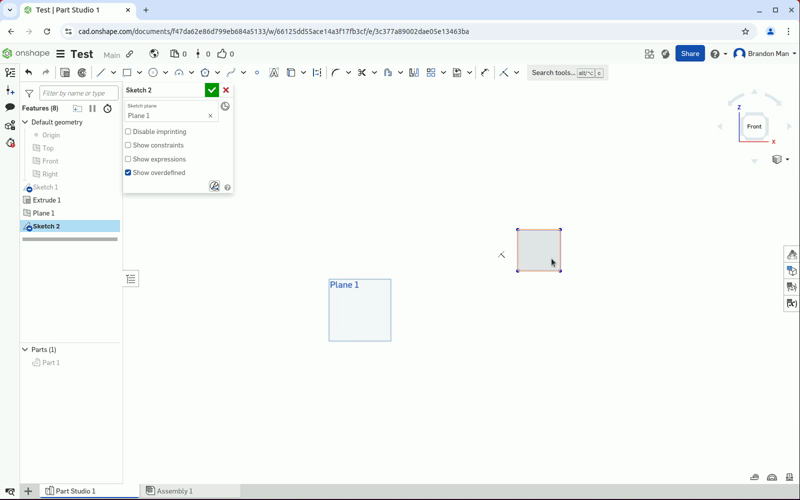
scroll(6)
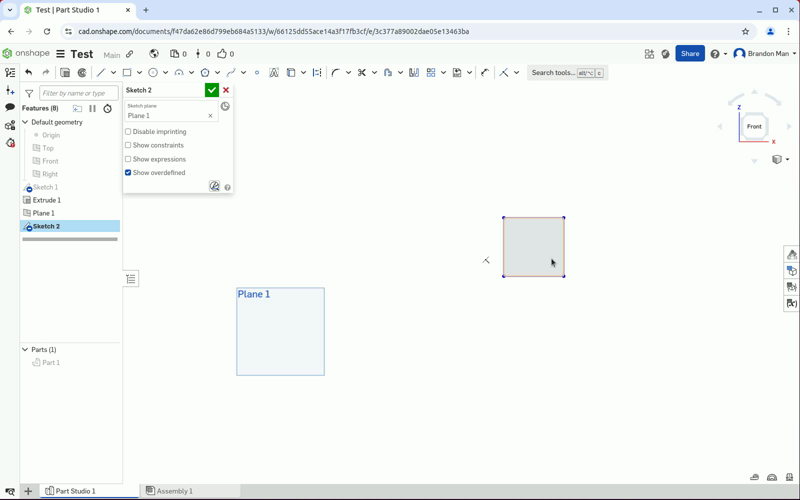
scroll(6)
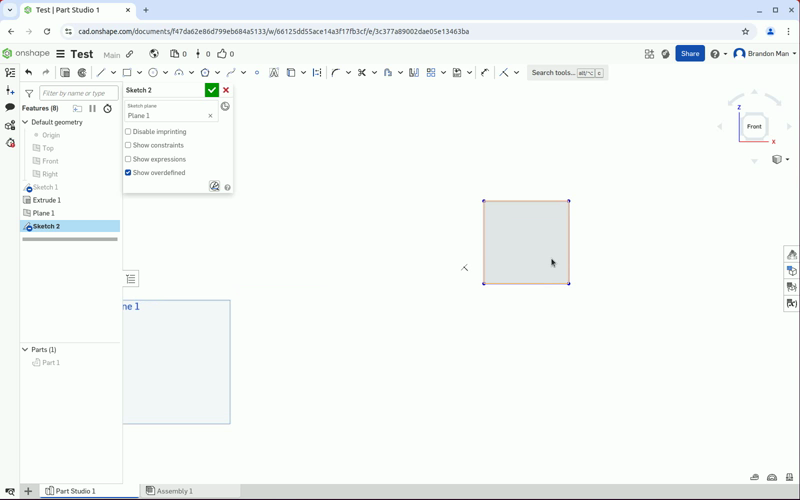
scroll(6)
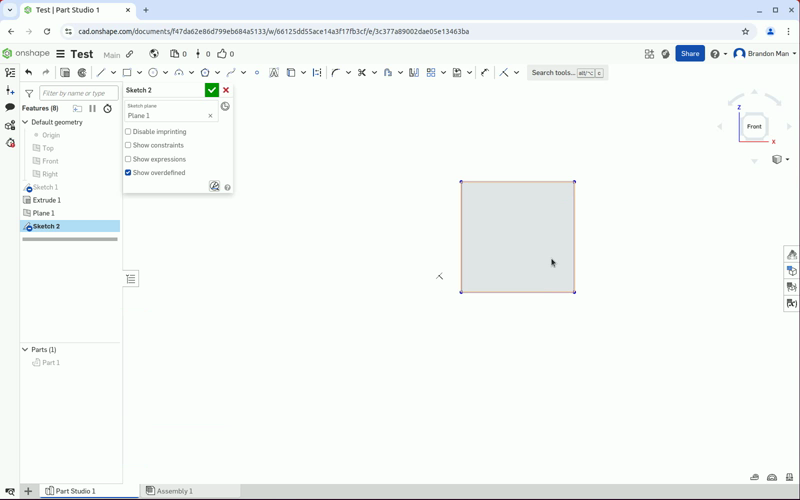
scroll(6)
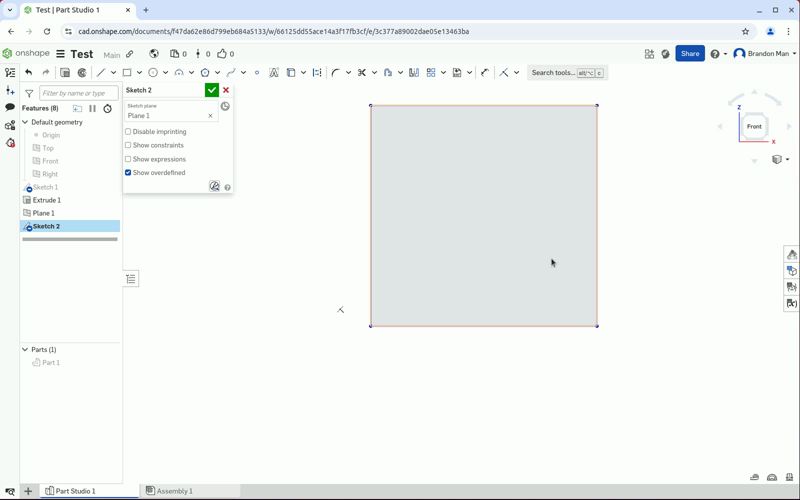
click(551, 258)
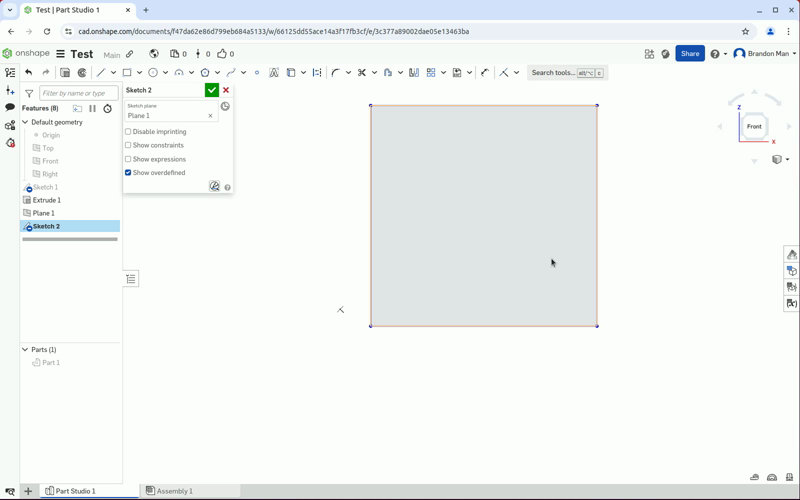
scroll(-6)
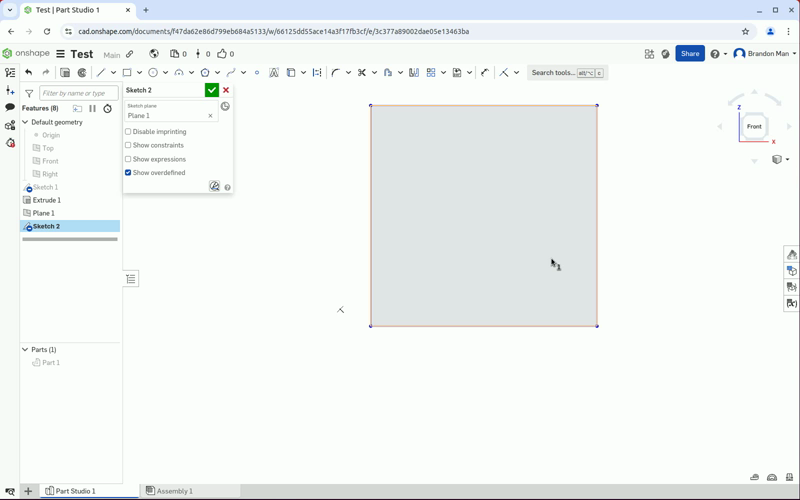
scroll(-6)
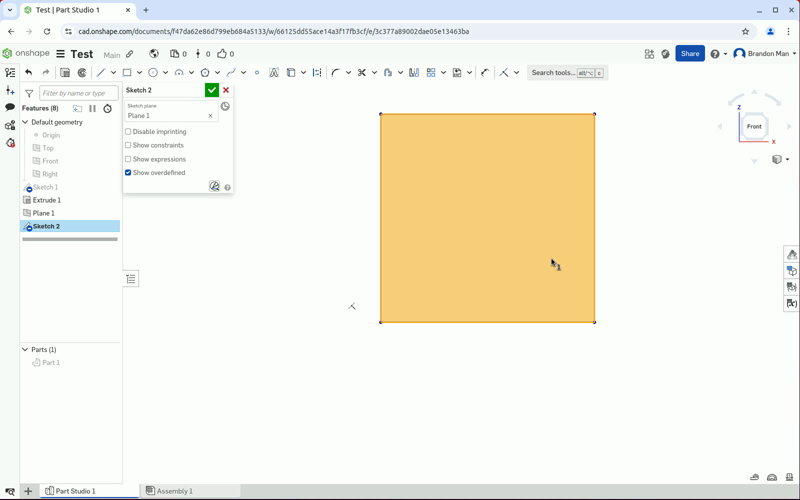
scroll(-6)
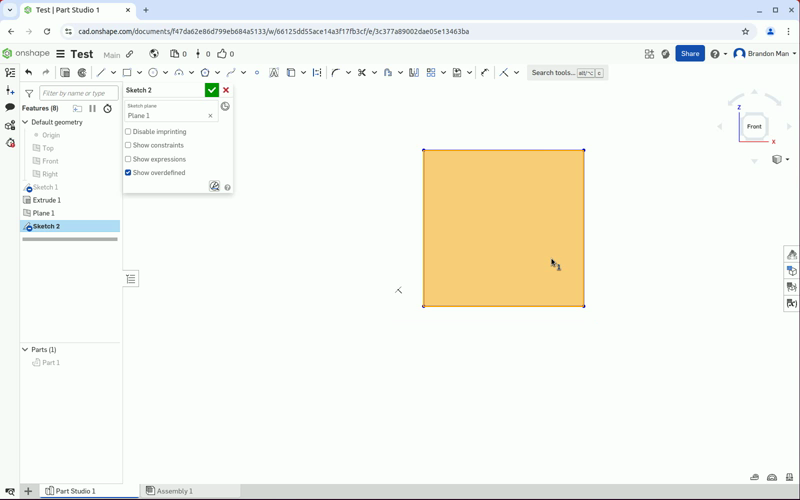
scroll(-6)
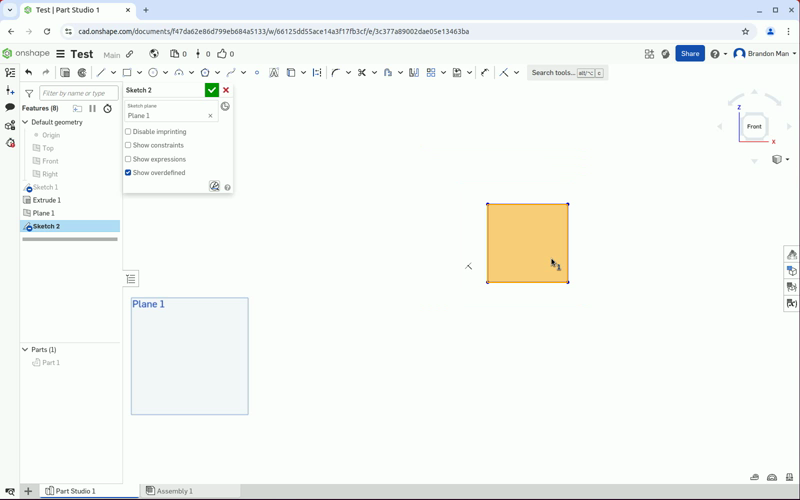
scroll(-6)
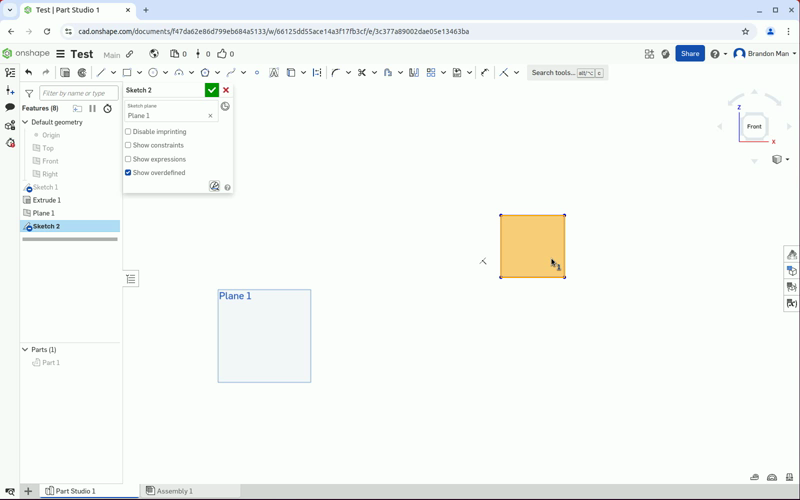
scroll(-6)
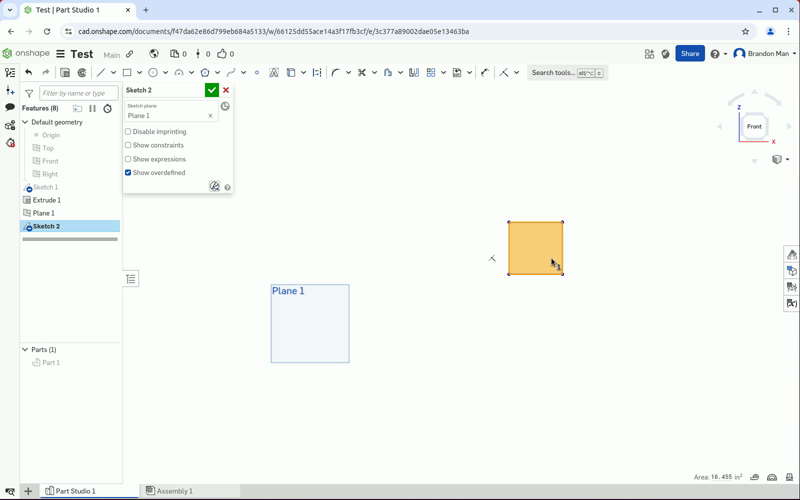
scroll(-6)
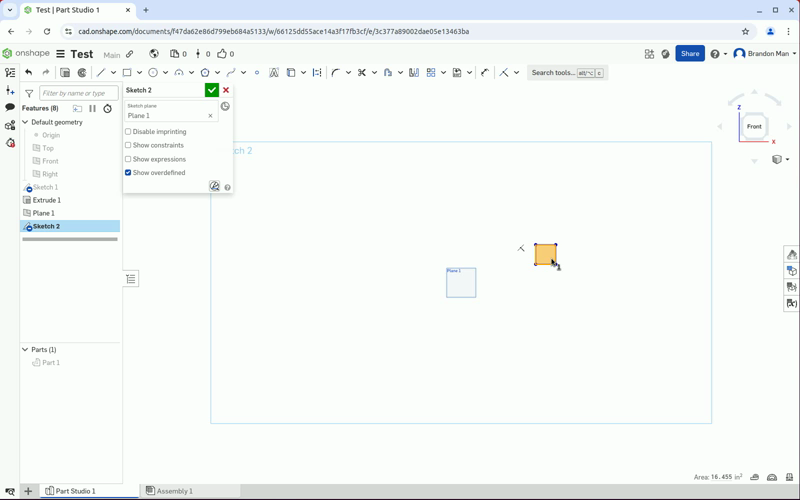
mouse_move(73, 352)
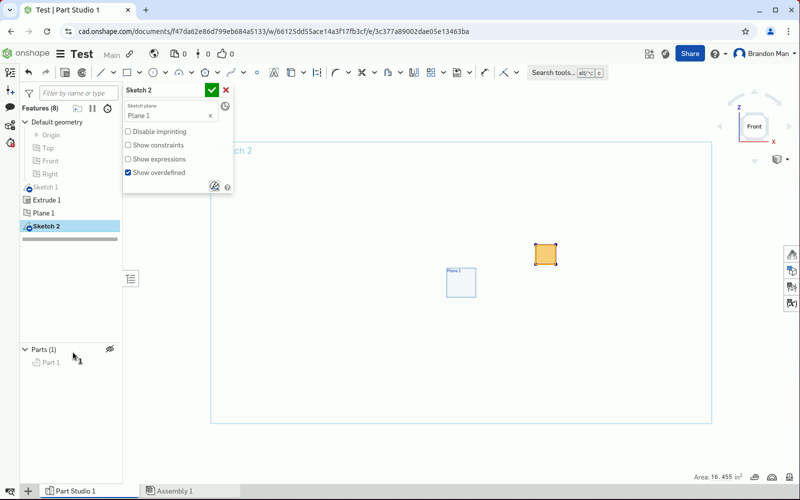
key(shift+y)
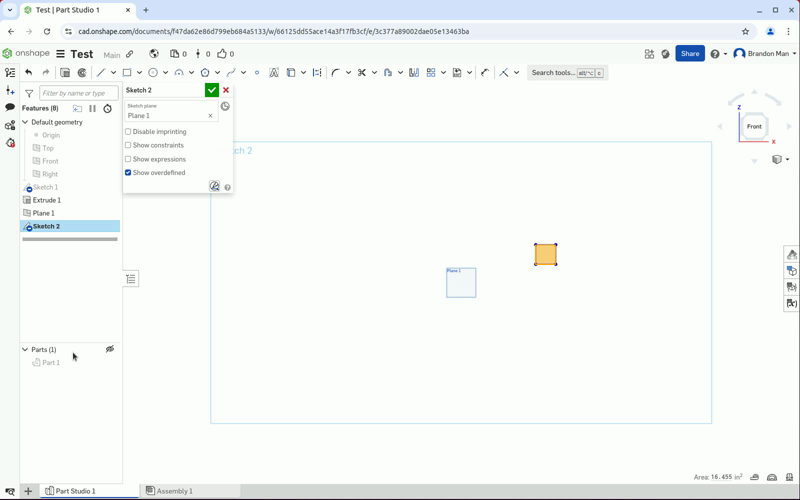
key(shift+e)
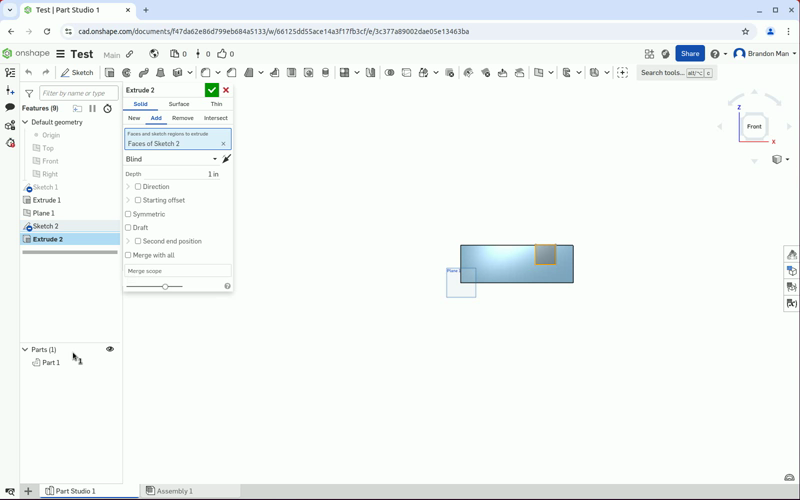
mouse_move(143, 106)
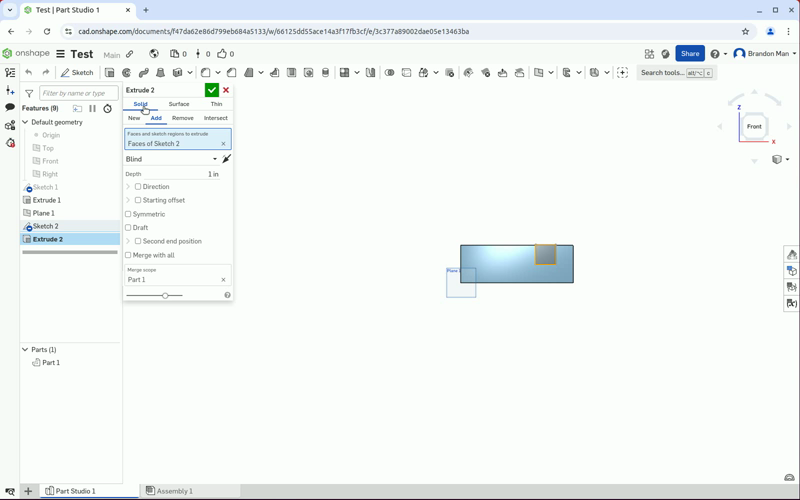
click(143, 106)
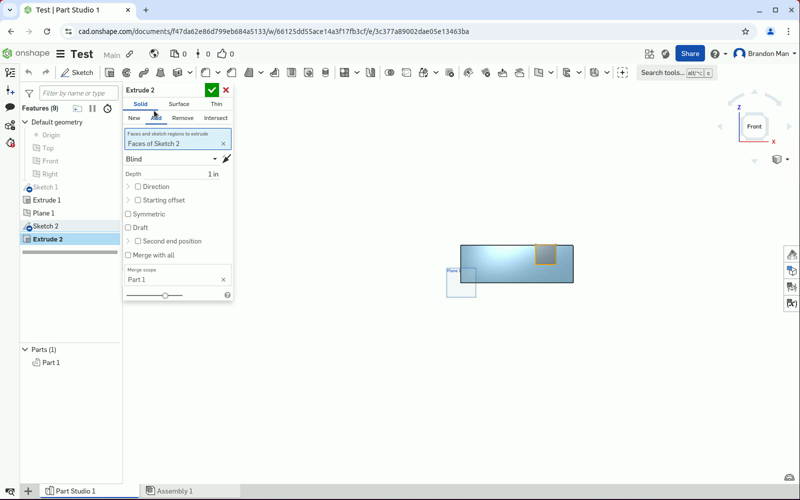
mouse_move(186, 120)
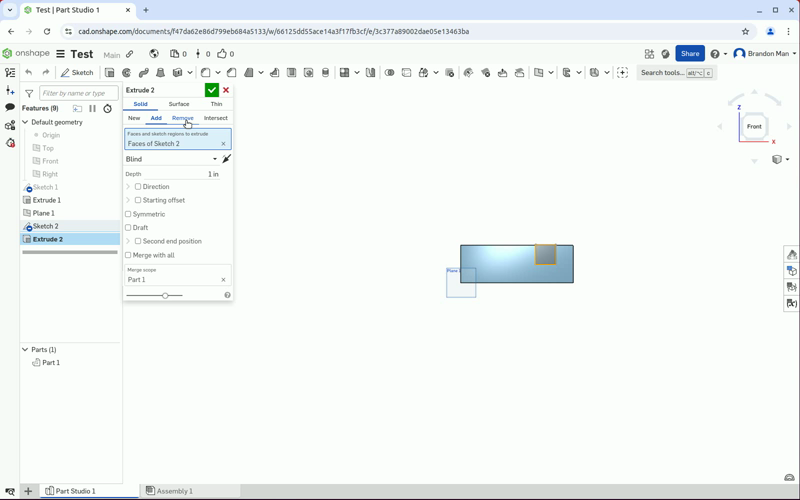
click(186, 120)
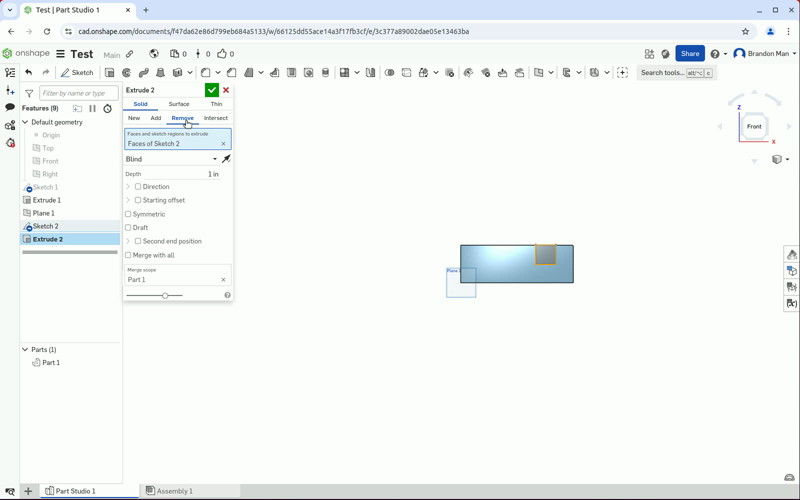
key(tab, 4)
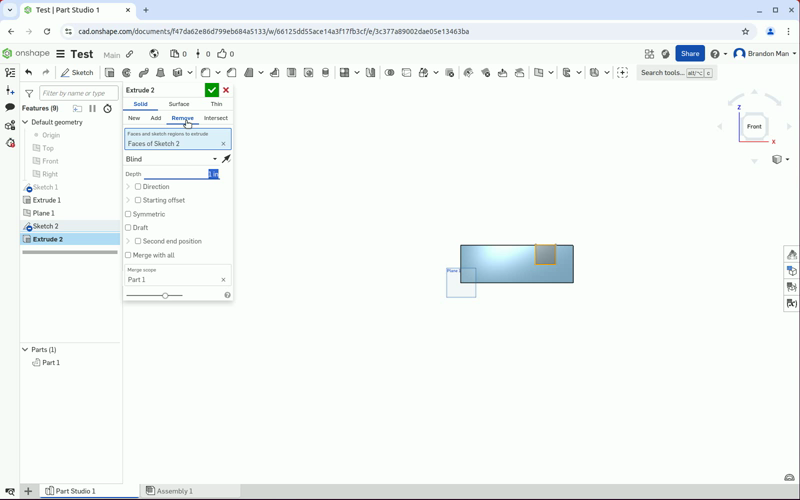
text(11.554)
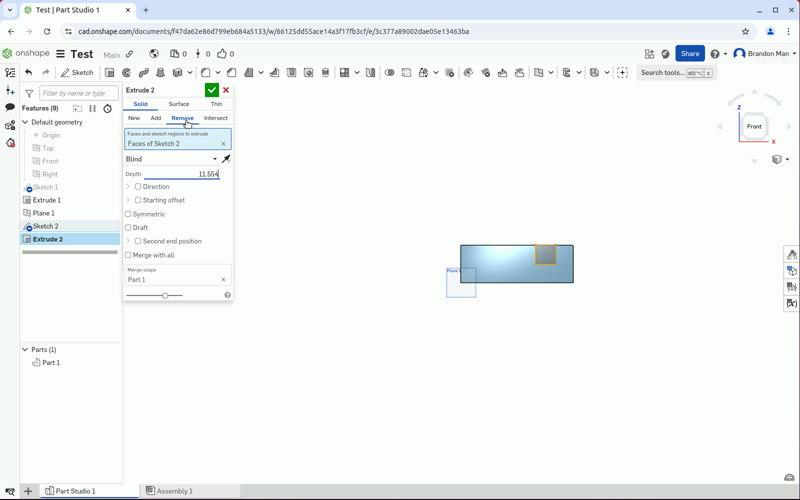
key(tab, 6)
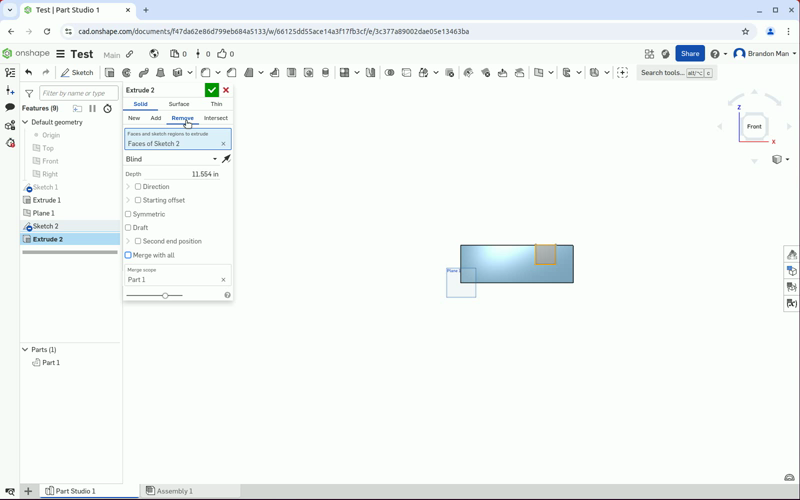
key(space)
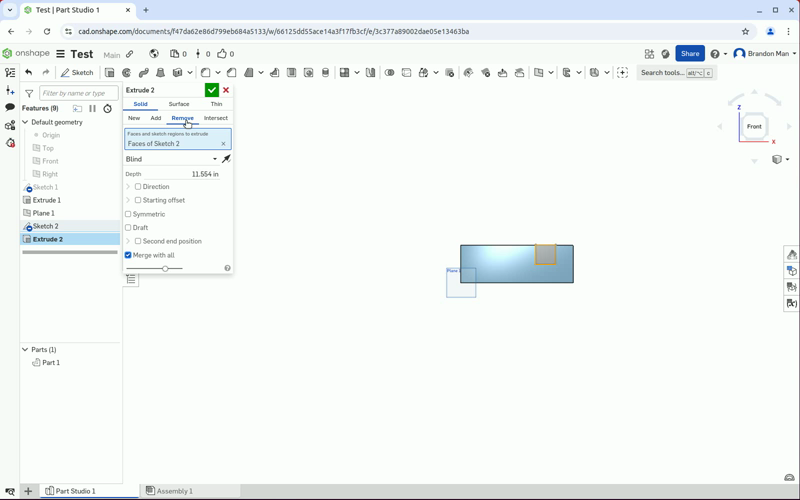
key(enter)
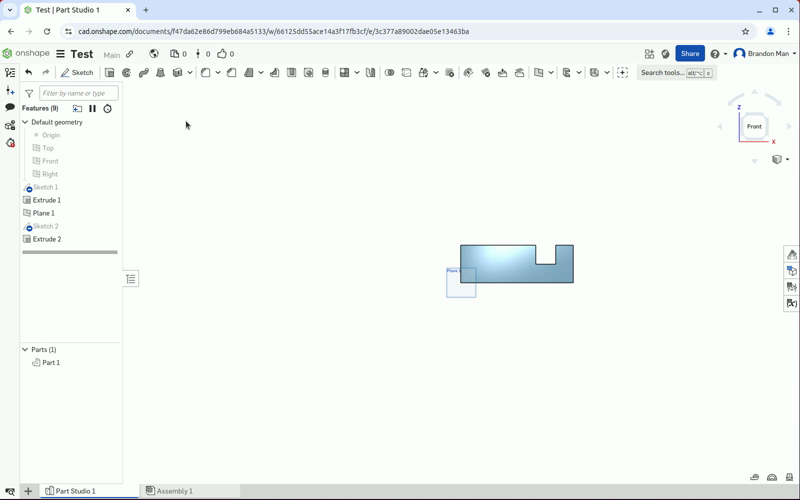
key(shift+h)
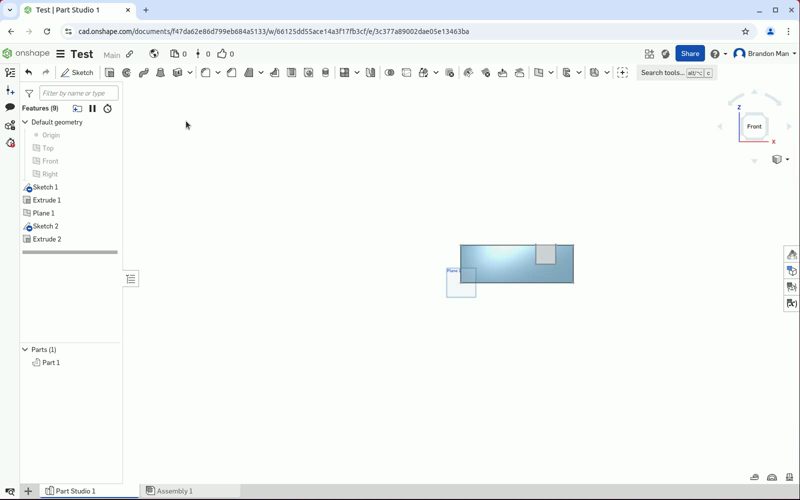
key(shift+h)
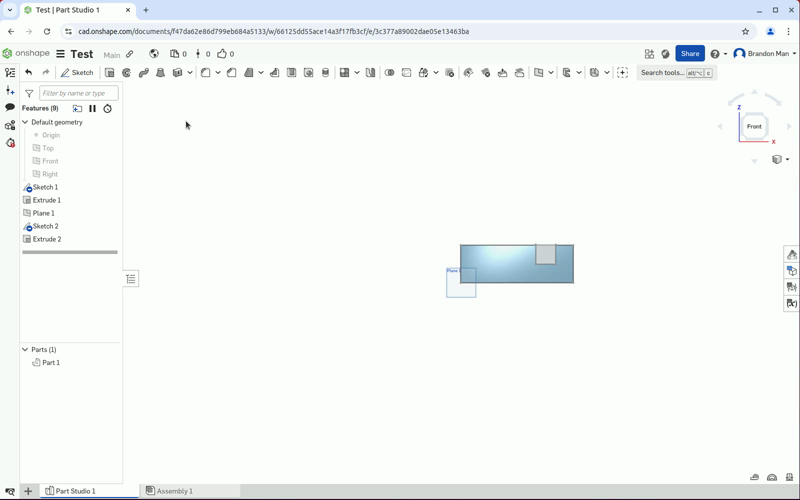
key(shift+7)
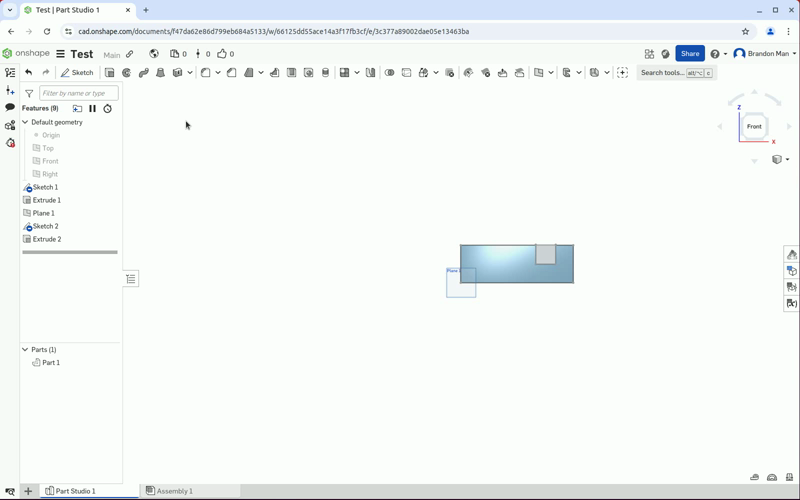
key(left, 2)
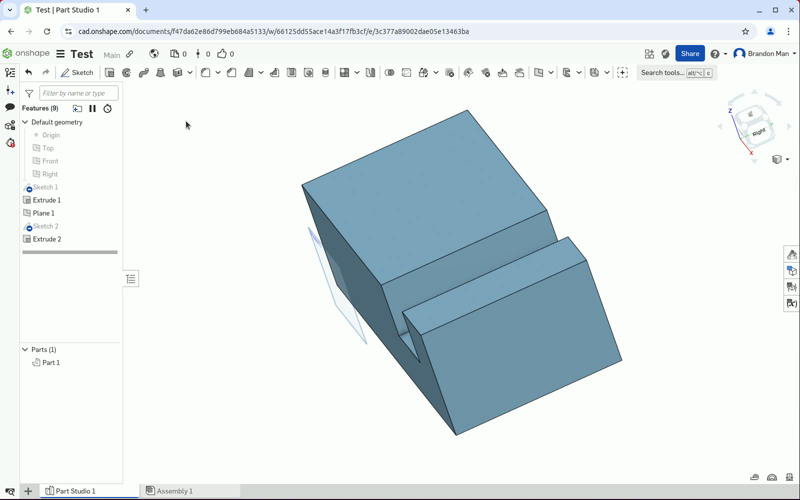
key(down, 2)
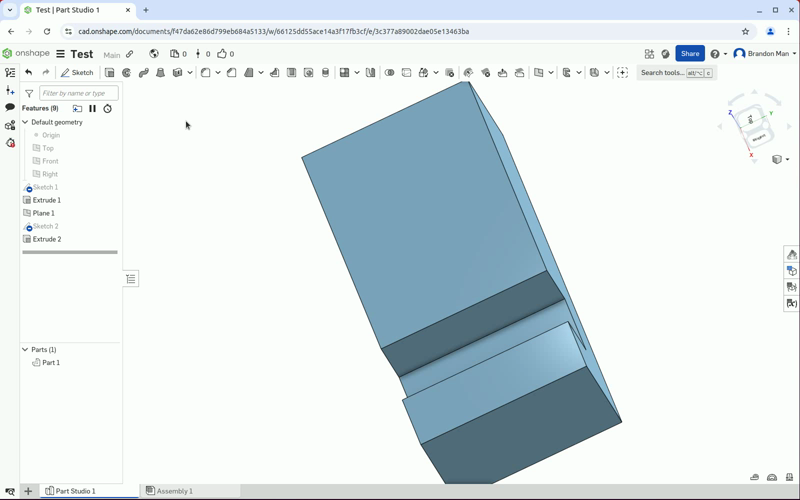
key(up, 2)
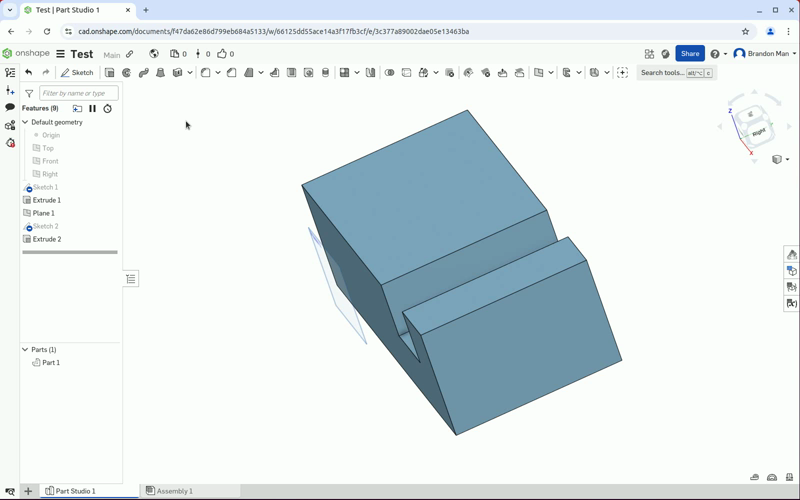
key(right, 2)
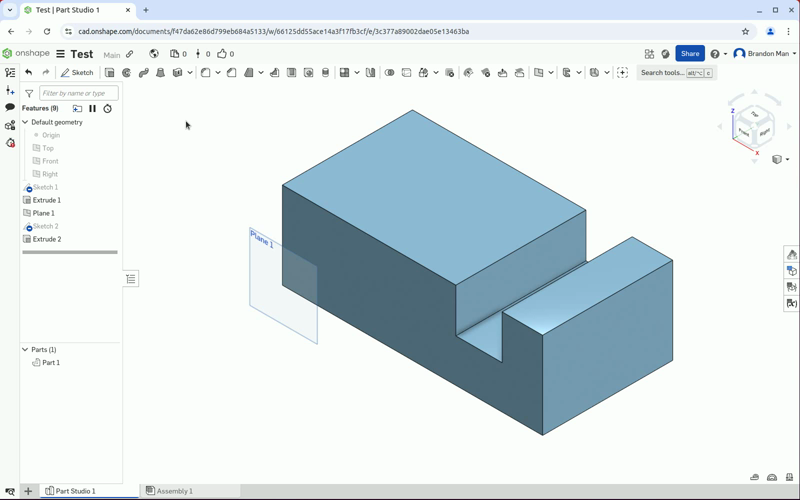
mouse_move(73, 189)
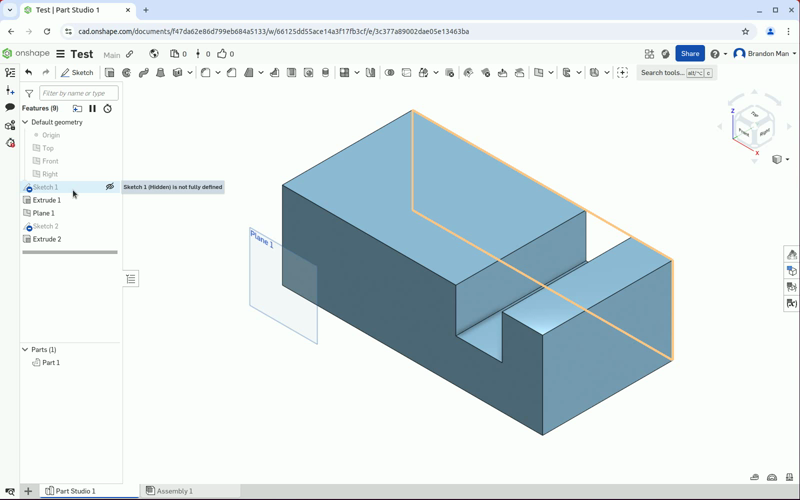
click(73, 189)